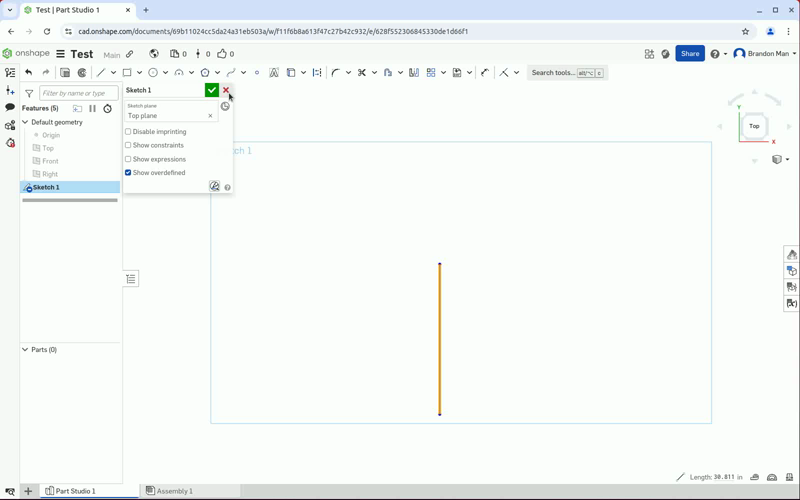
key(shift+h)
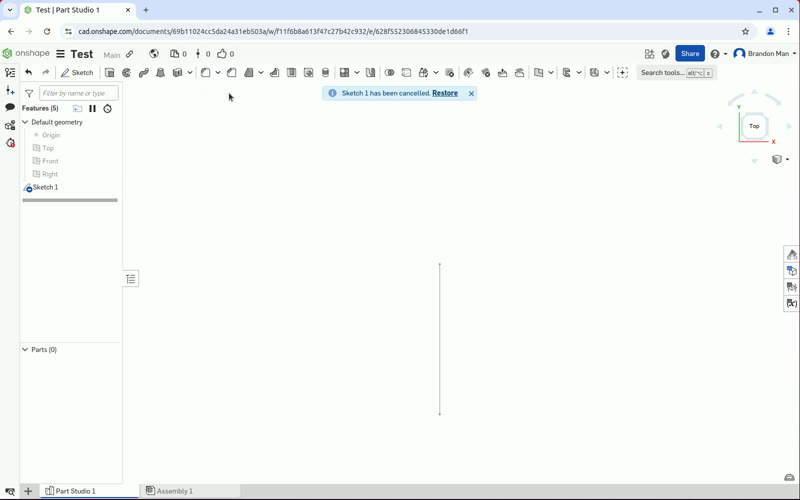
key(shift+s)
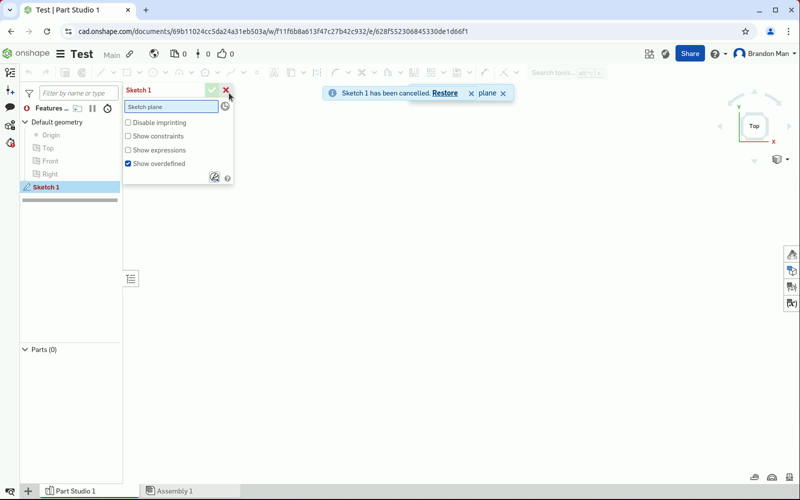
mouse_move(73, 150)
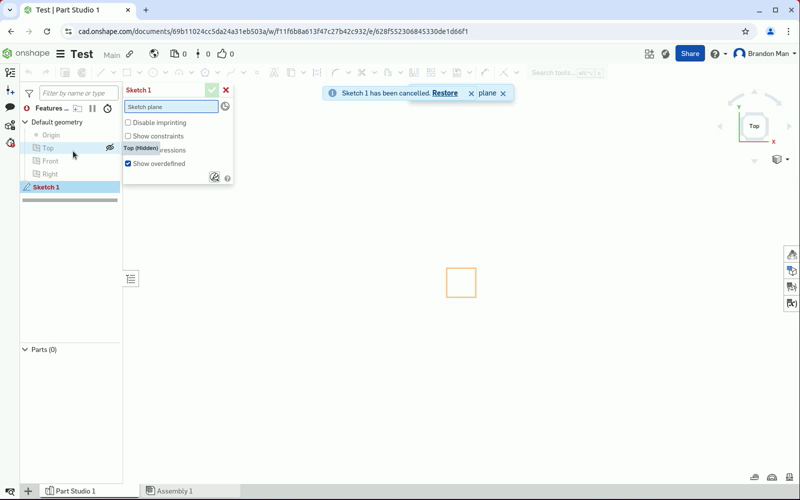
click(73, 150)
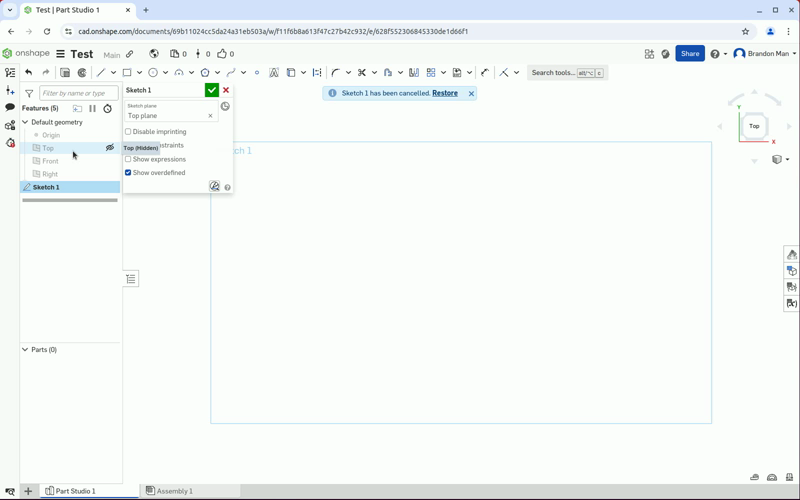
mouse_move(73, 352)
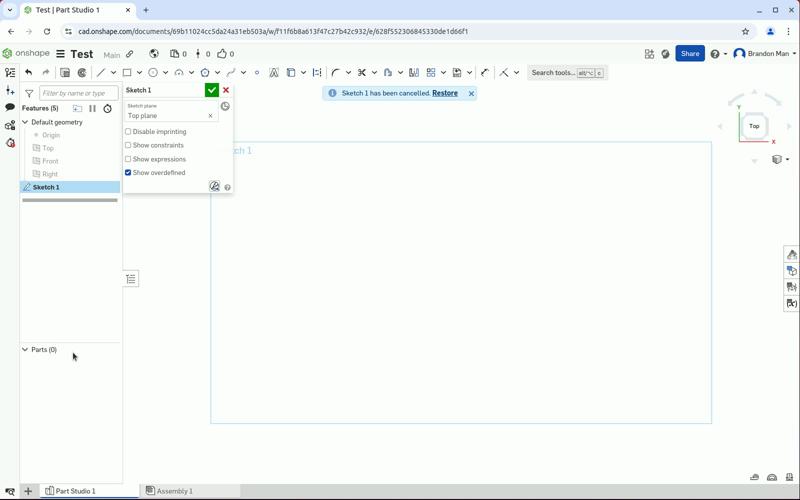
key(y)
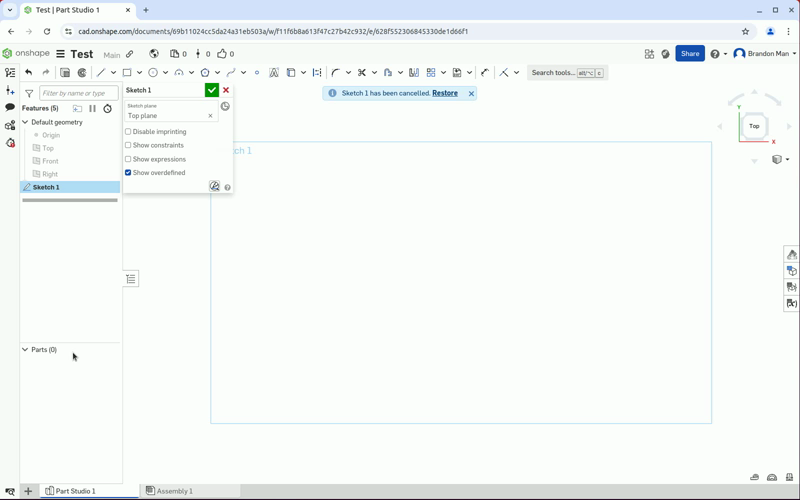
key(c)
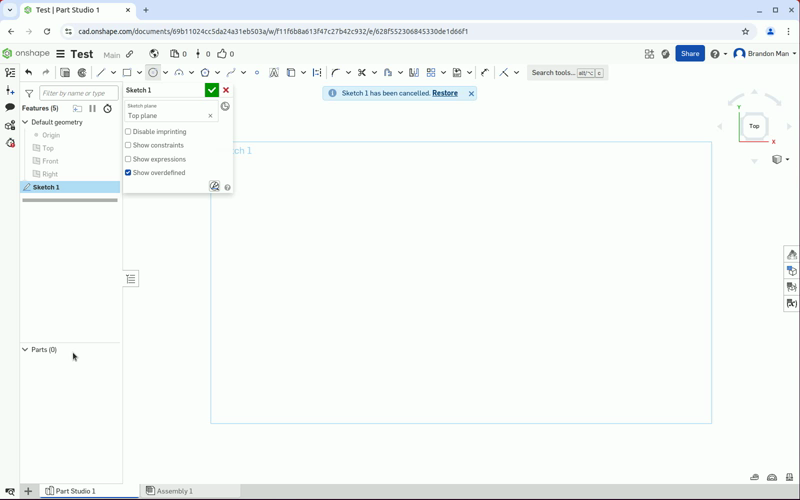
key_down(shift)
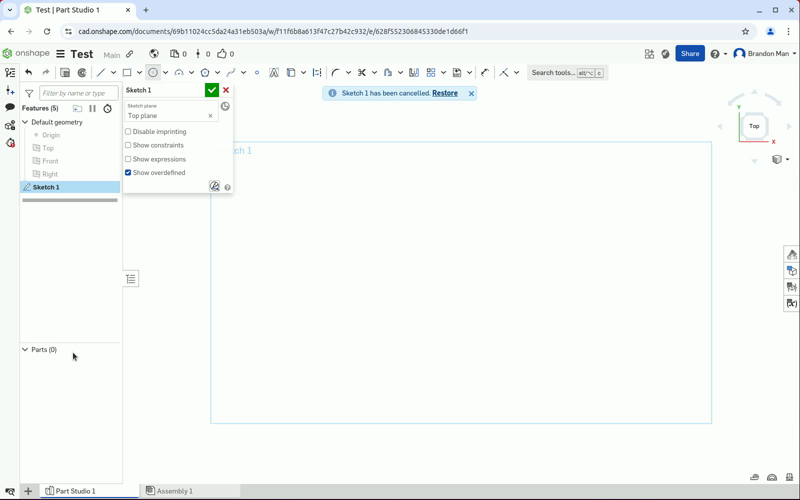
mouse_move(461, 282)
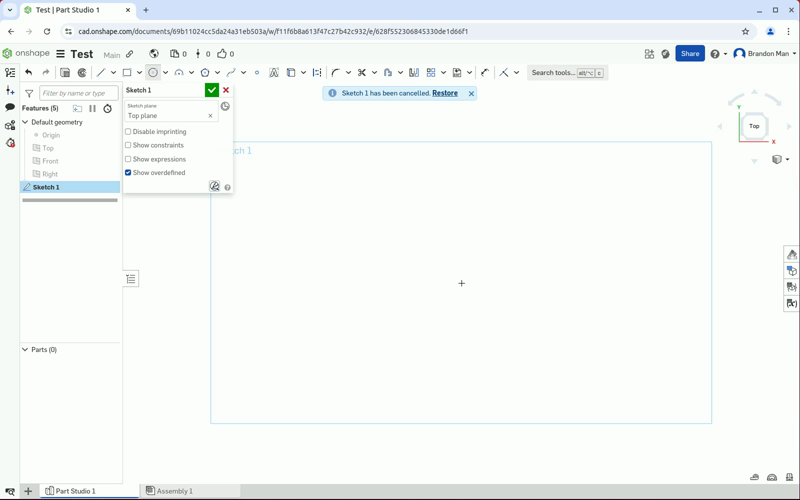
click(461, 282)
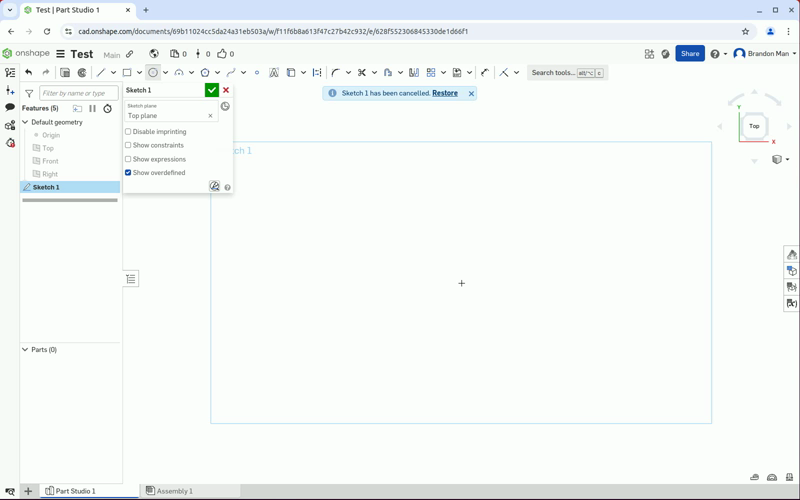
key_up(shift)
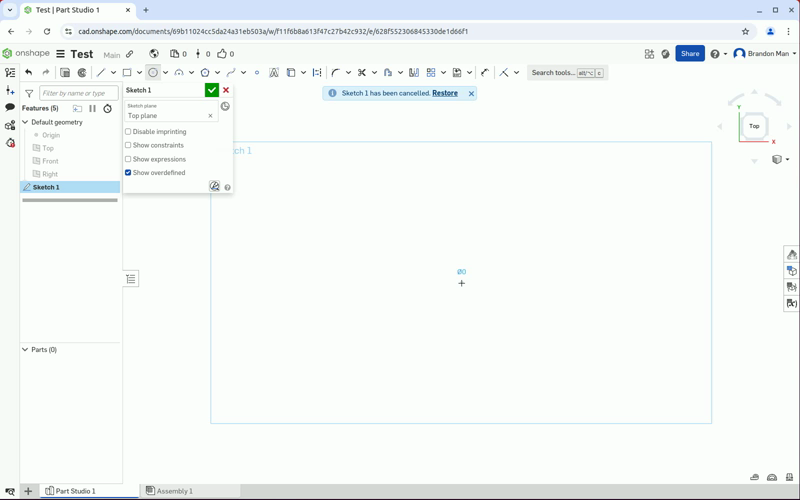
mouse_move(528, 282)
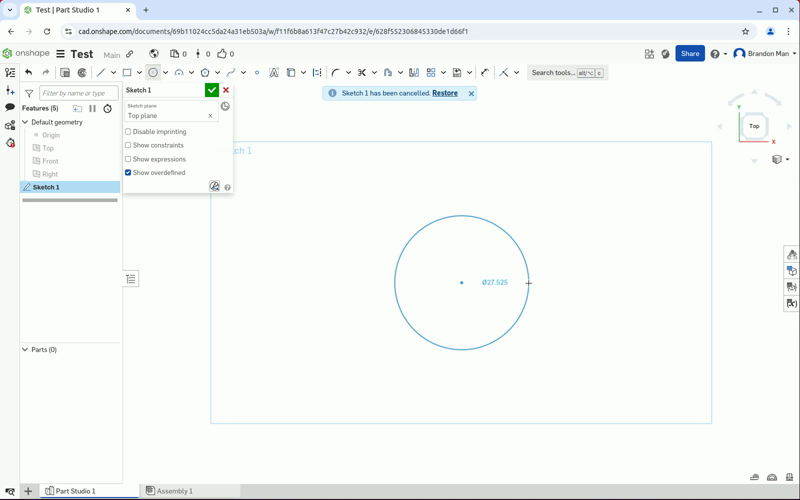
click(528, 282)
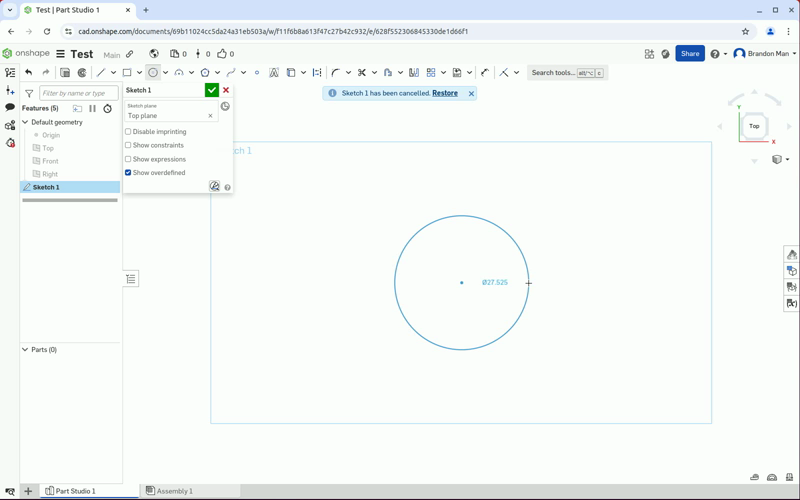
key(esc)
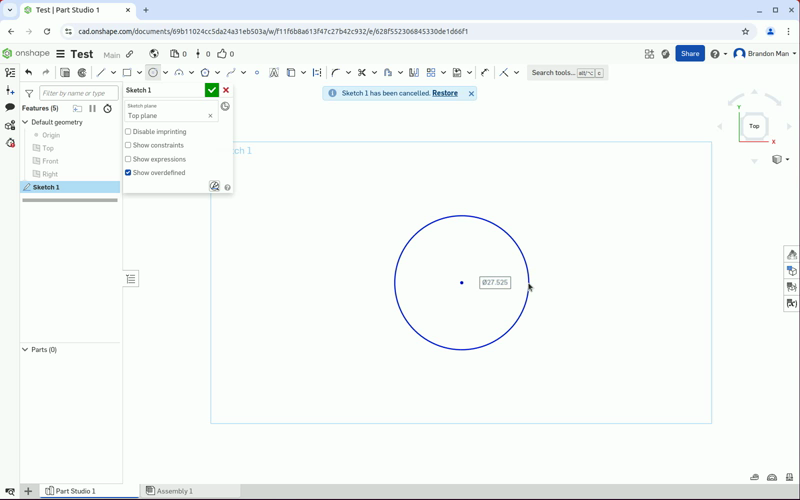
key(c)
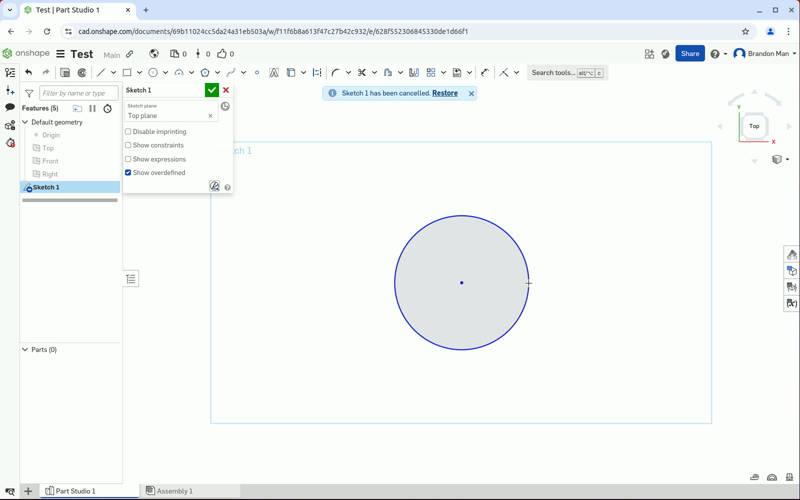
key_down(shift)
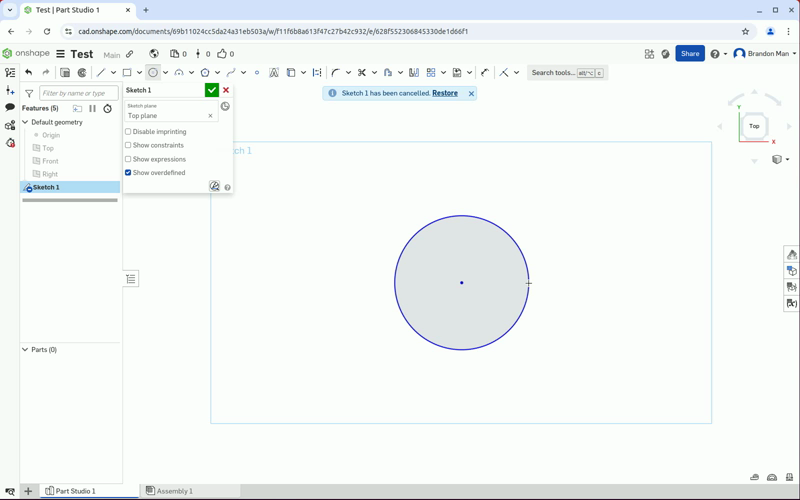
mouse_move(461, 282)
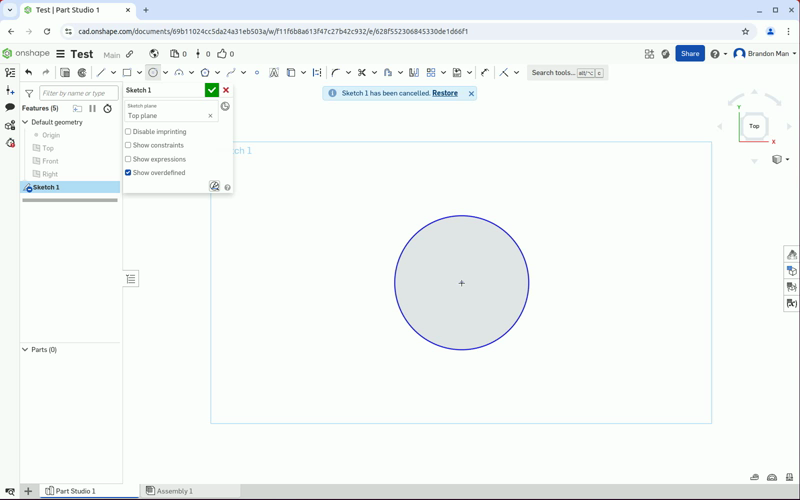
click(461, 282)
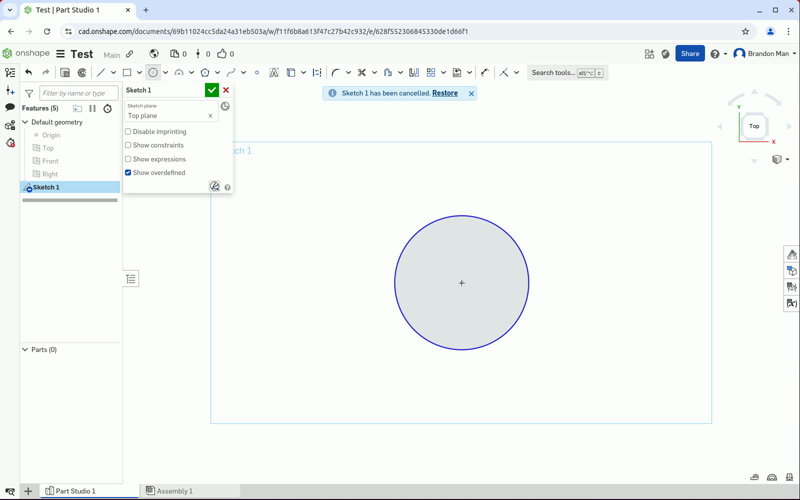
key_up(shift)
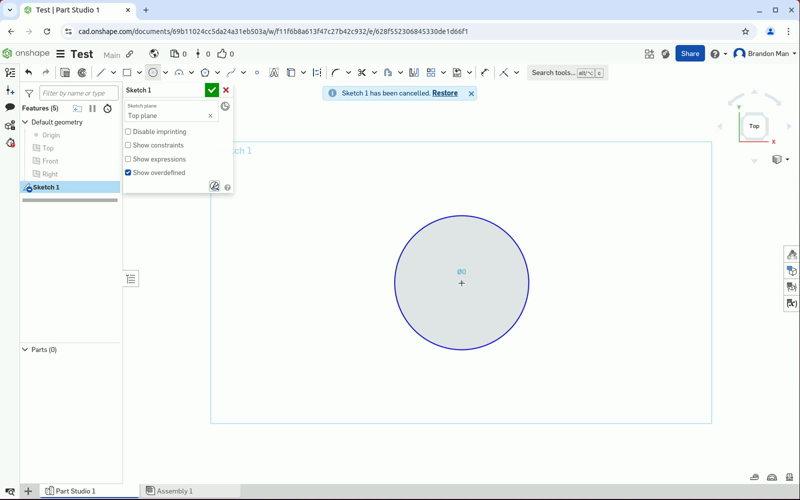
mouse_move(507, 282)
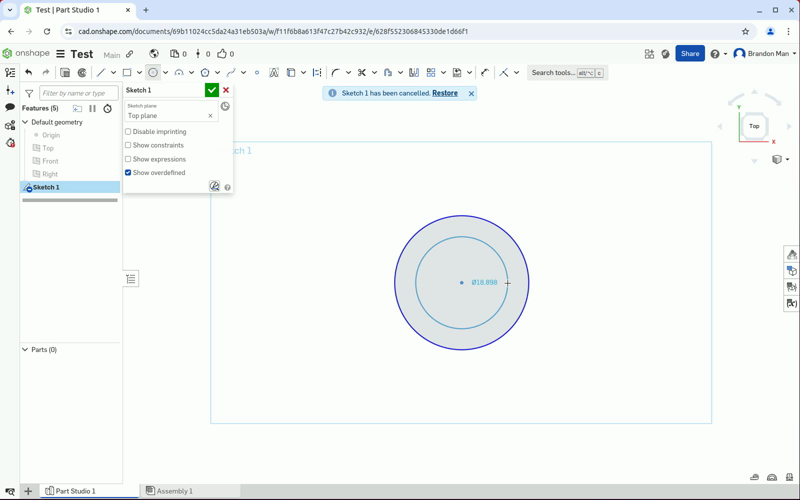
click(507, 282)
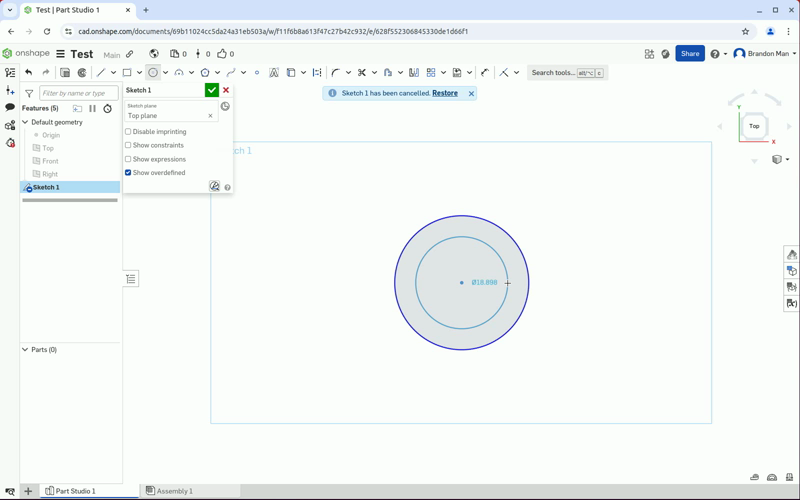
key(esc)
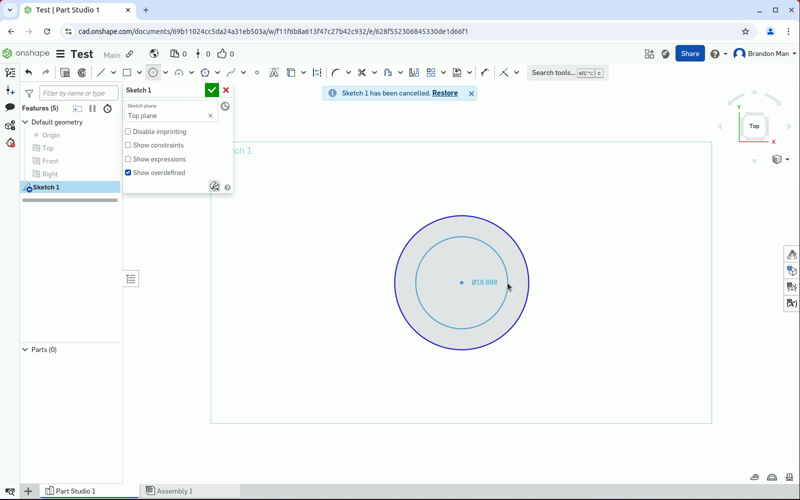
mouse_move(425, 331)
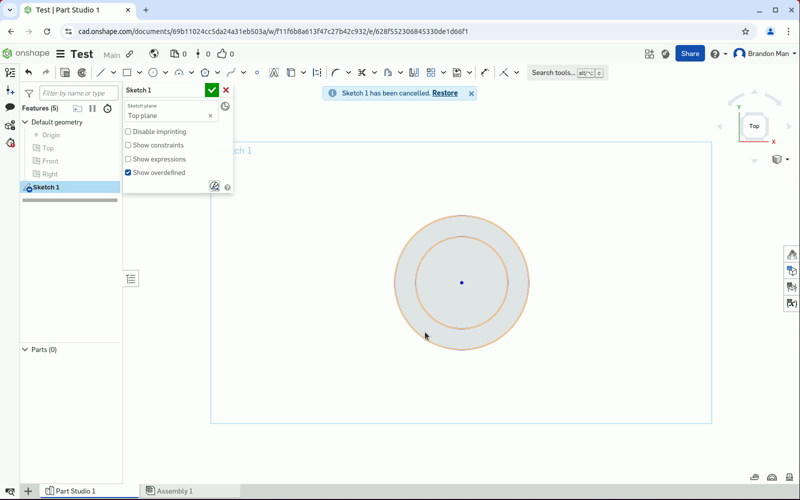
click(425, 331)
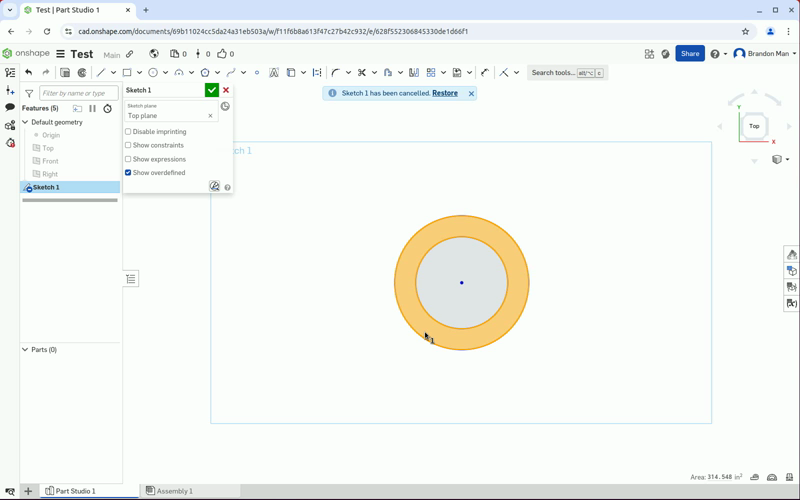
mouse_move(73, 352)
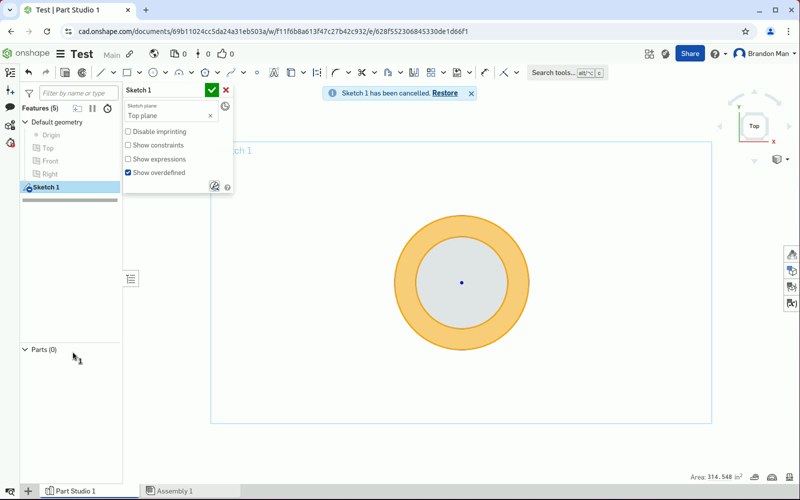
key(shift+y)
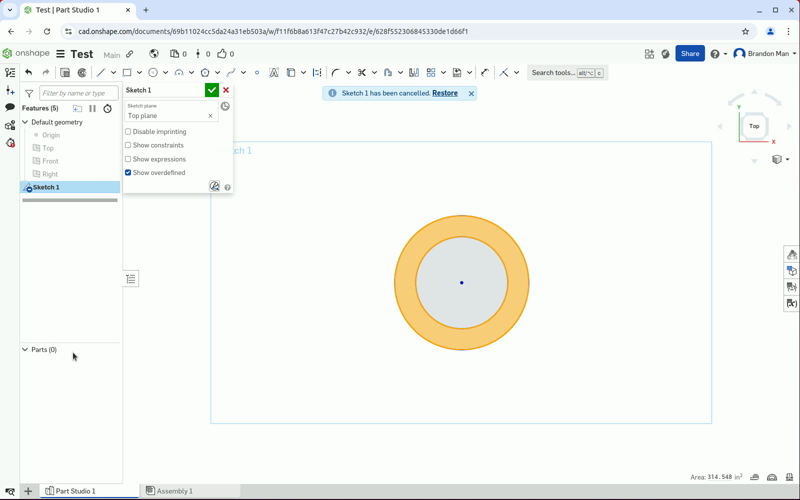
key(shift+e)
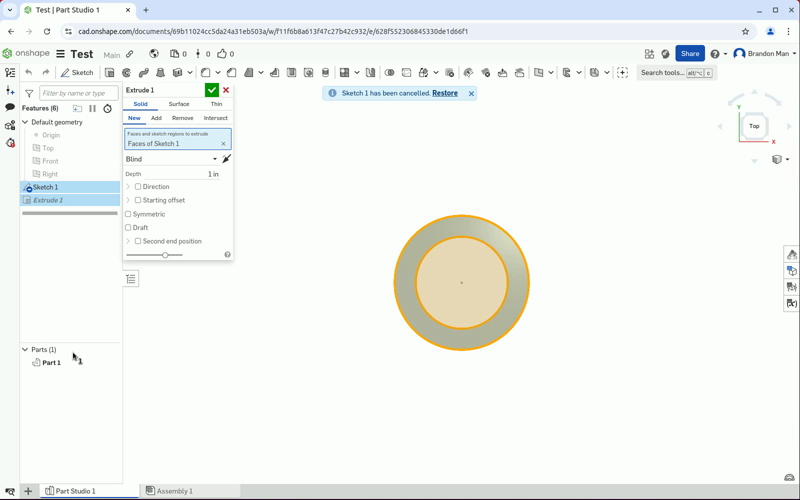
mouse_move(143, 106)
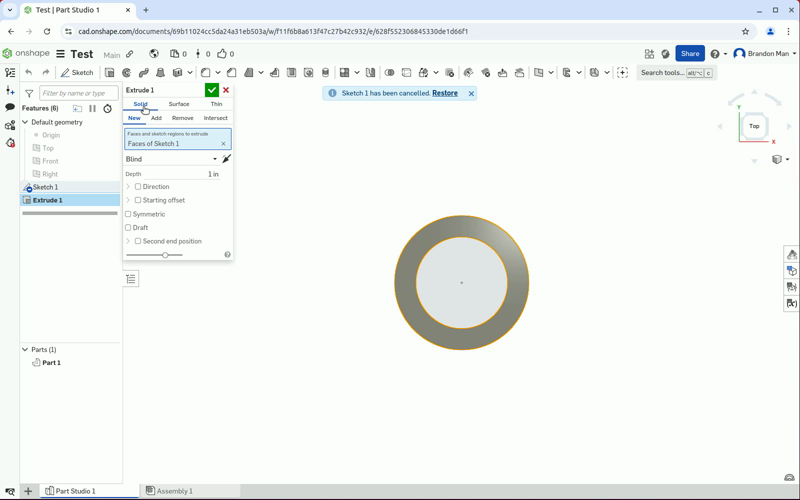
click(143, 106)
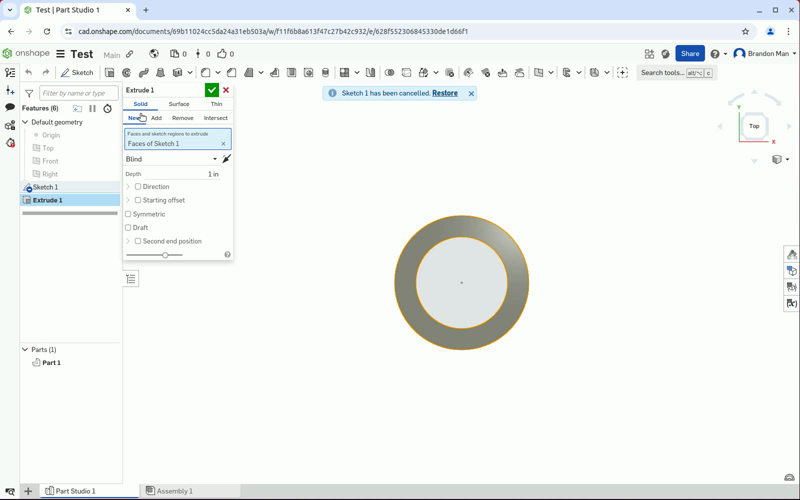
mouse_move(137, 120)
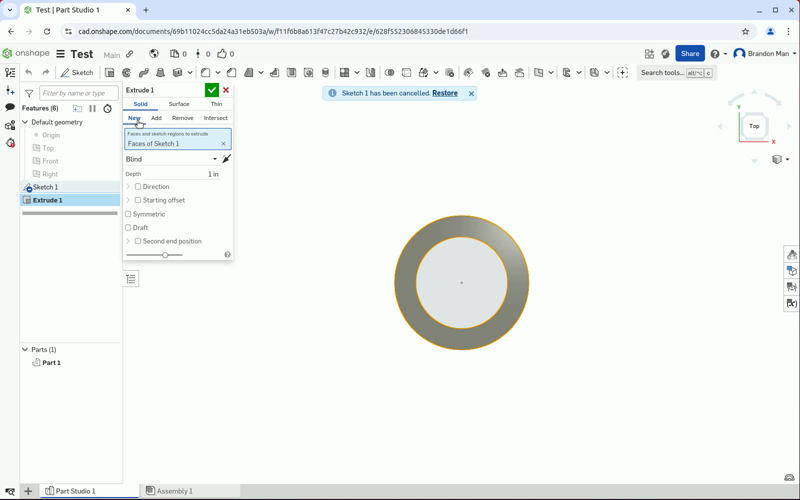
click(137, 120)
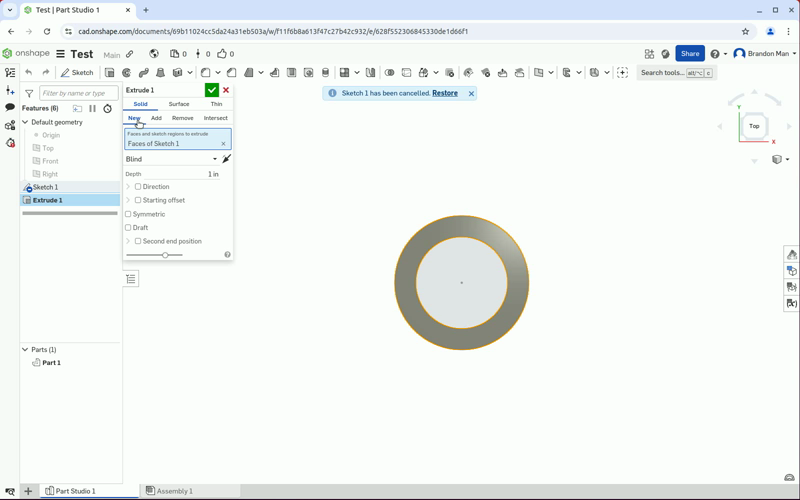
key(tab, 4)
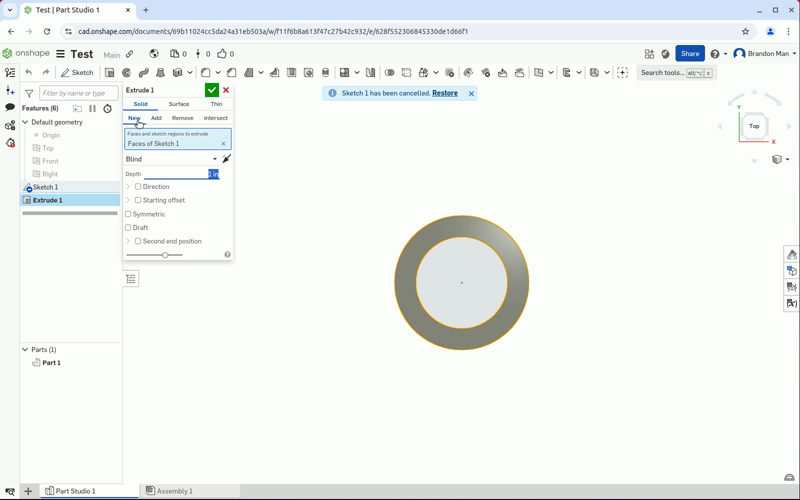
text(1.444)
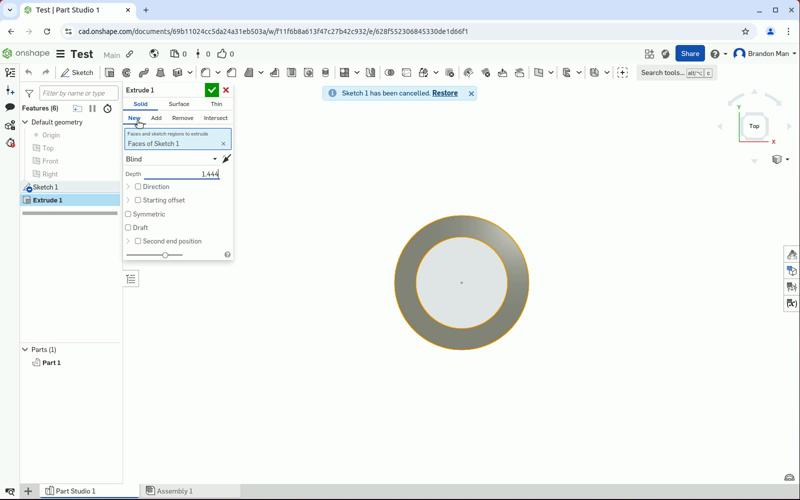
key(enter)
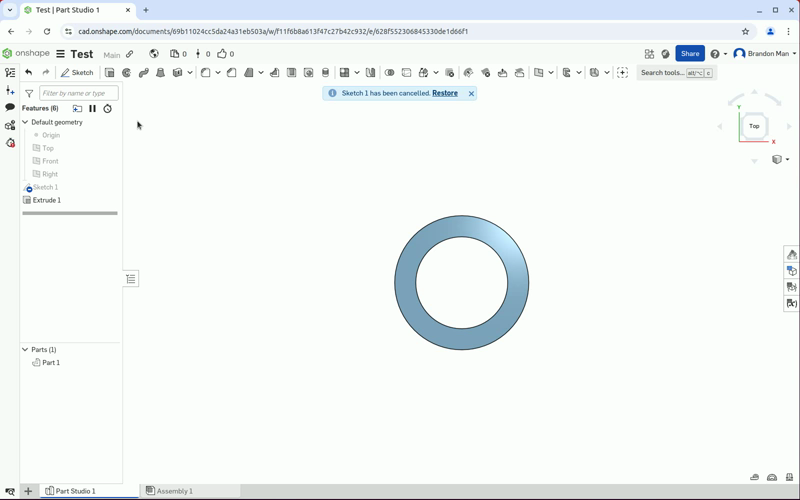
key(shift+h)
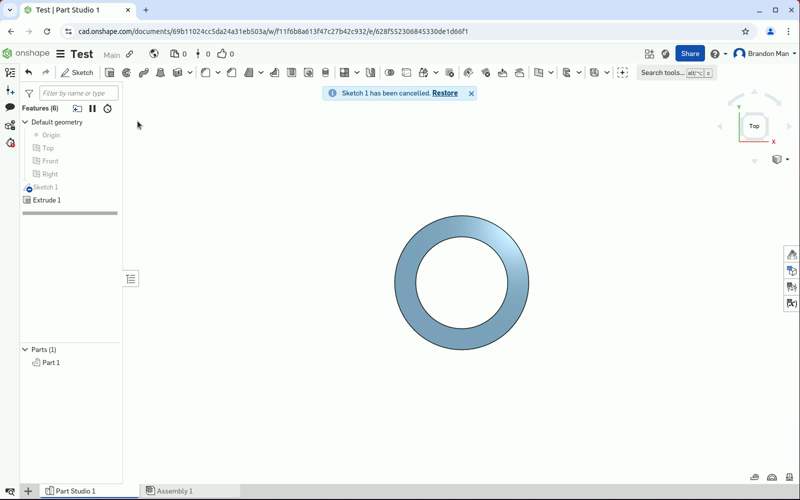
key(shift+h)
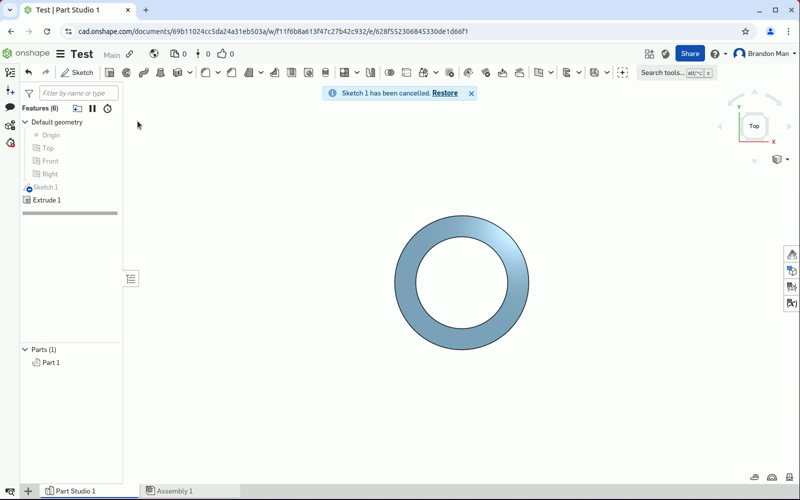
mouse_move(73, 189)
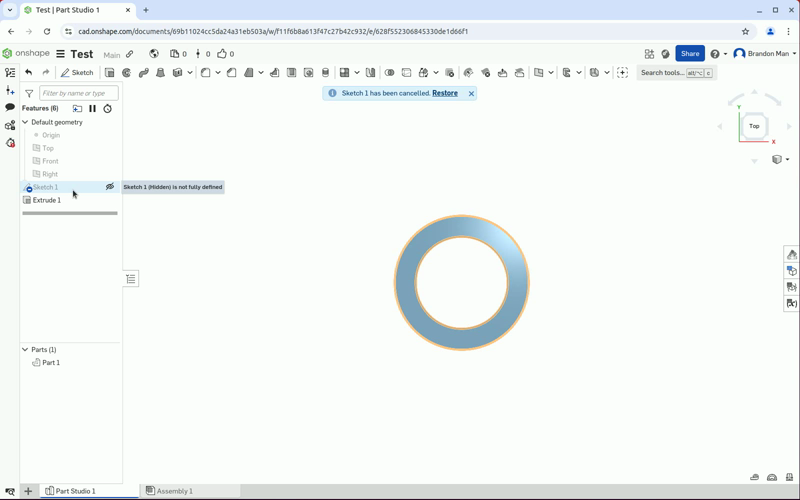
click(73, 189)
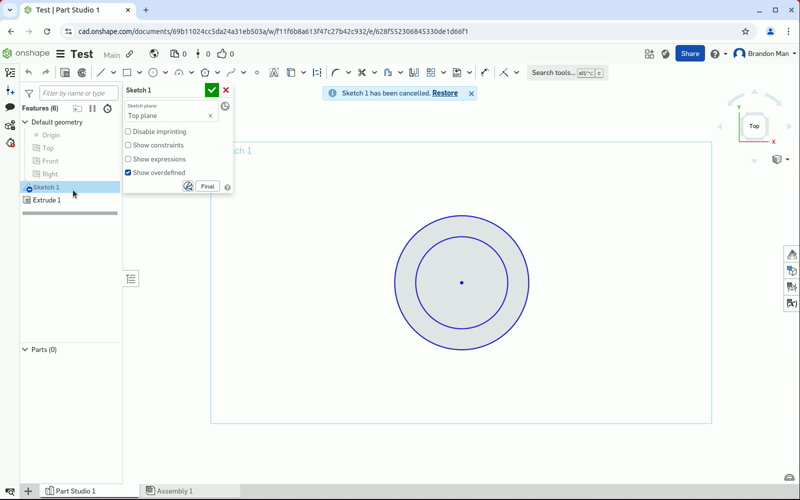
mouse_move(229, 92)
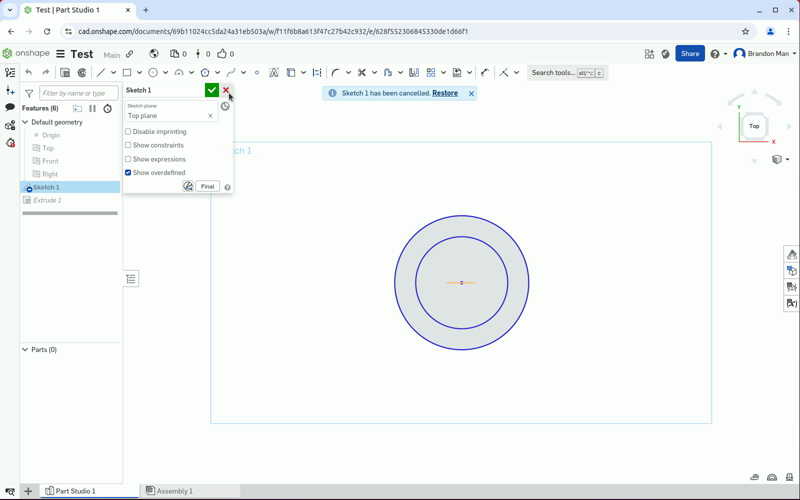
click(229, 92)
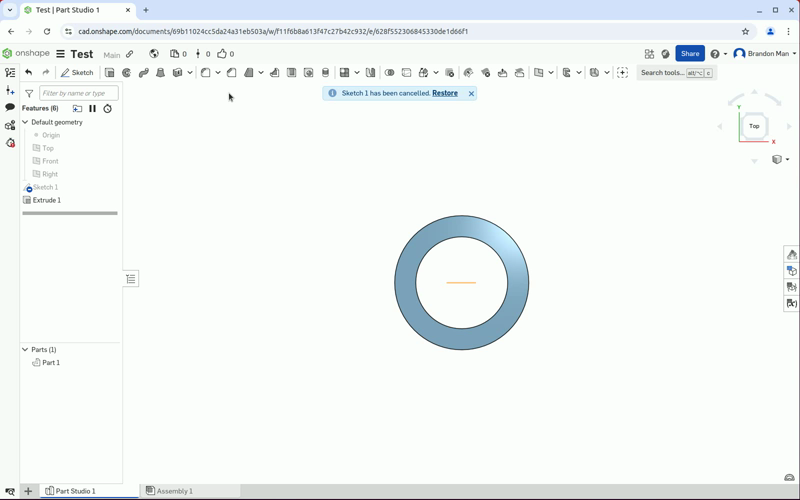
mouse_move(541, 75)
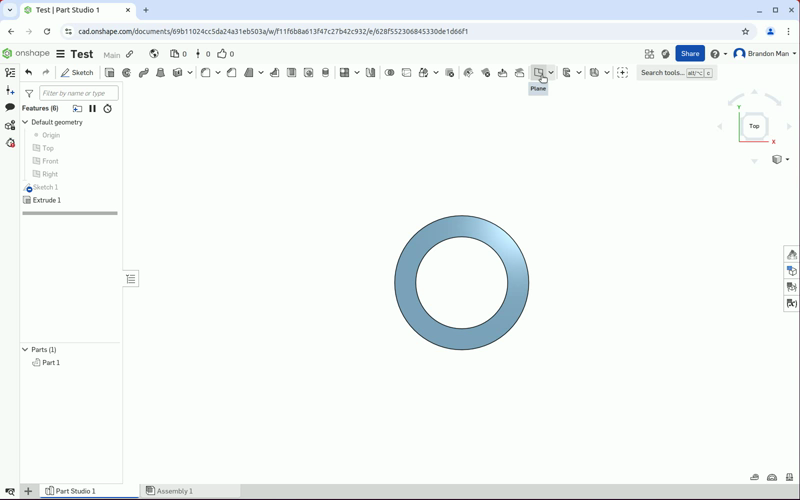
click(541, 75)
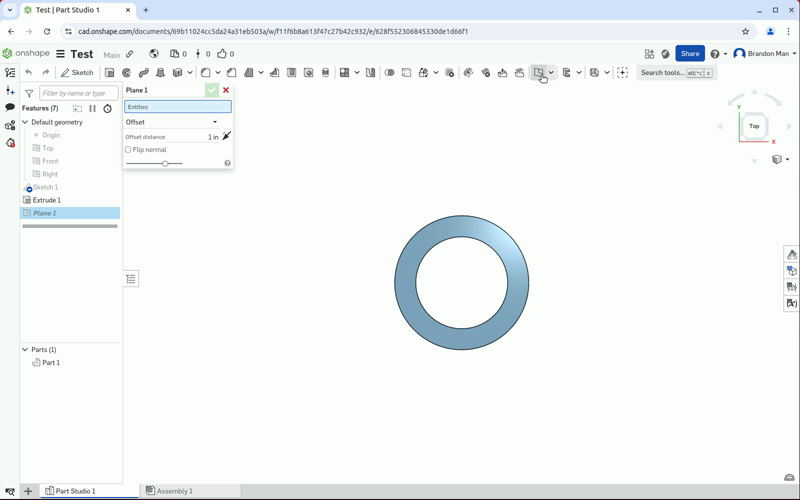
mouse_move(73, 150)
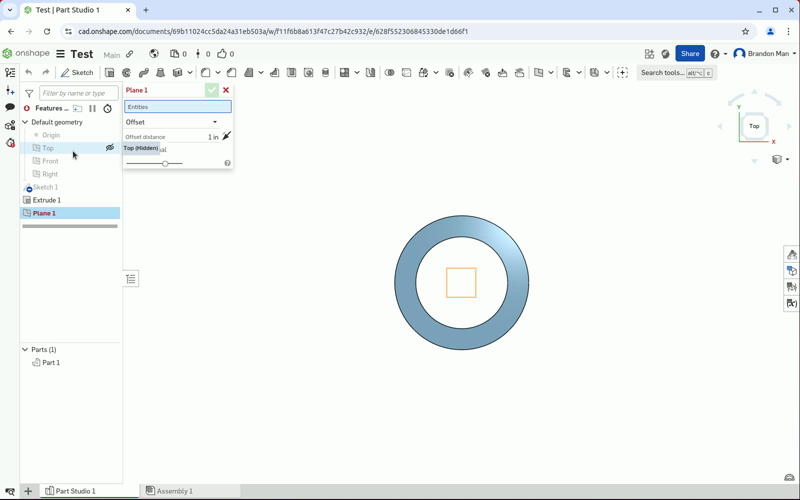
click(73, 150)
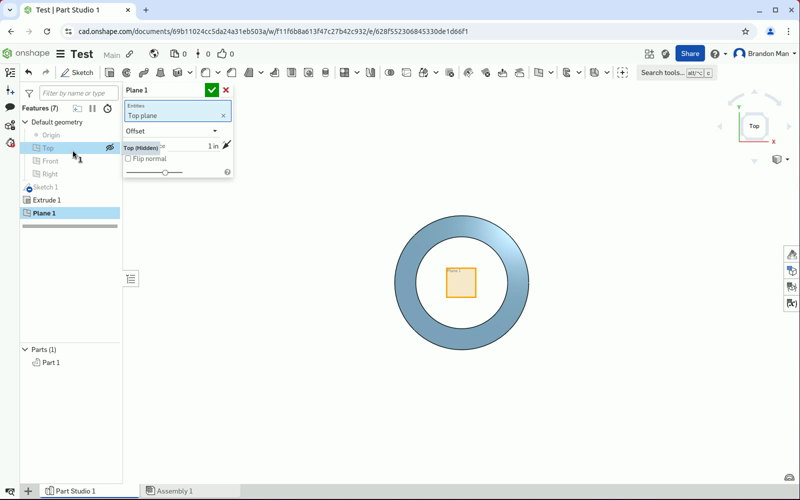
key(tab, 2)
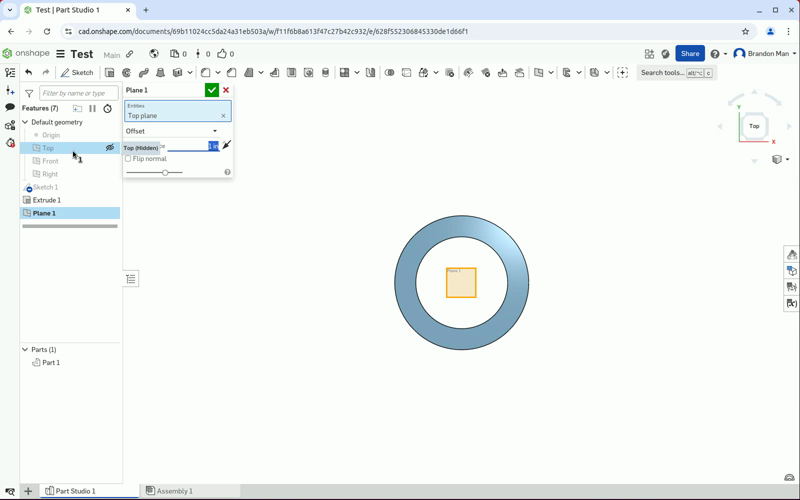
text(1.448)
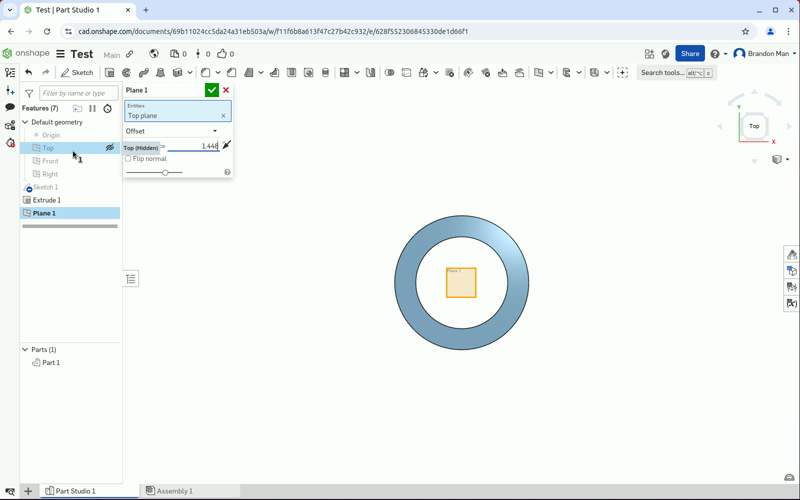
key(enter, 2)
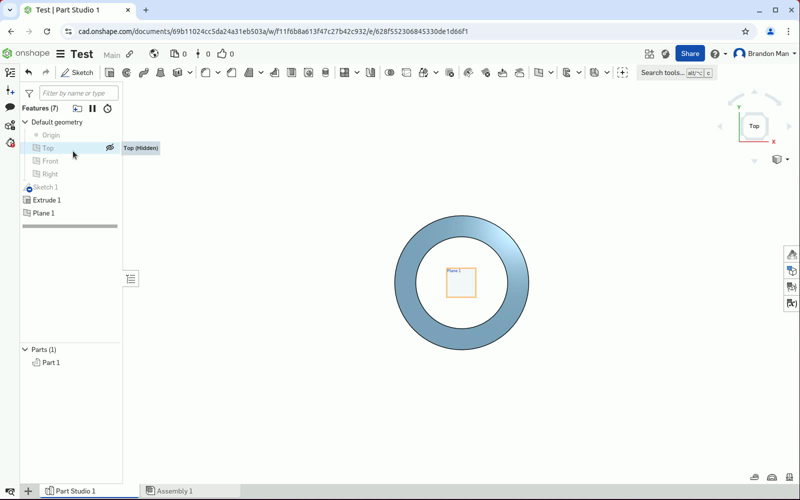
key(shift+s)
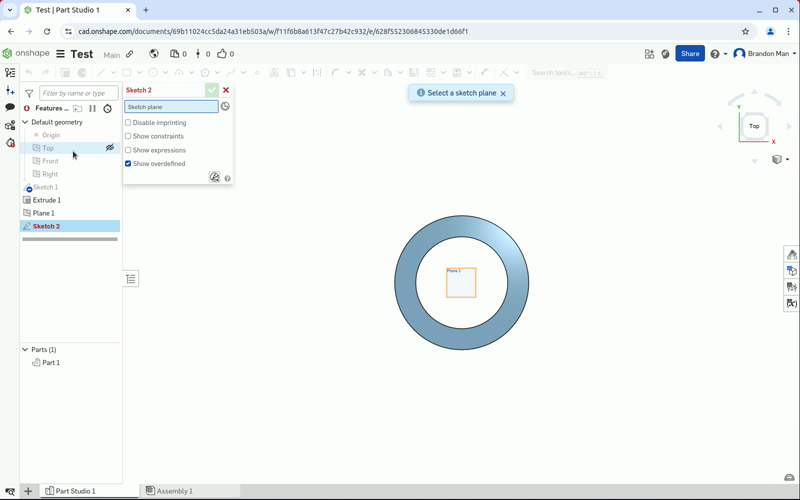
mouse_move(73, 215)
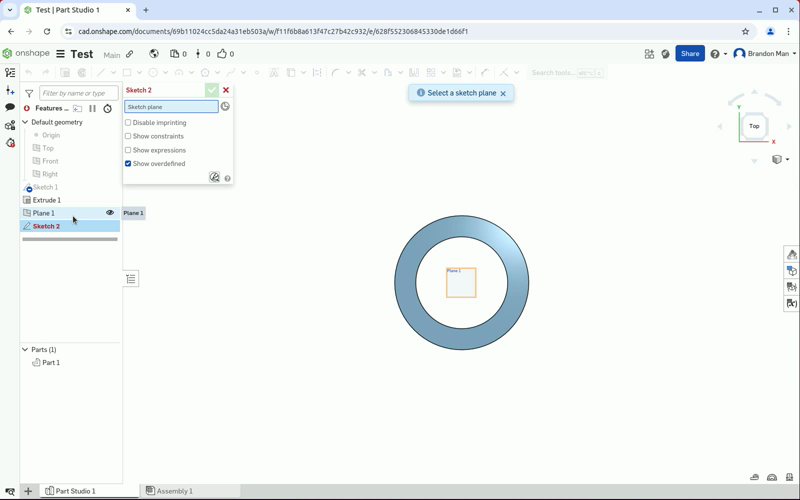
click(73, 215)
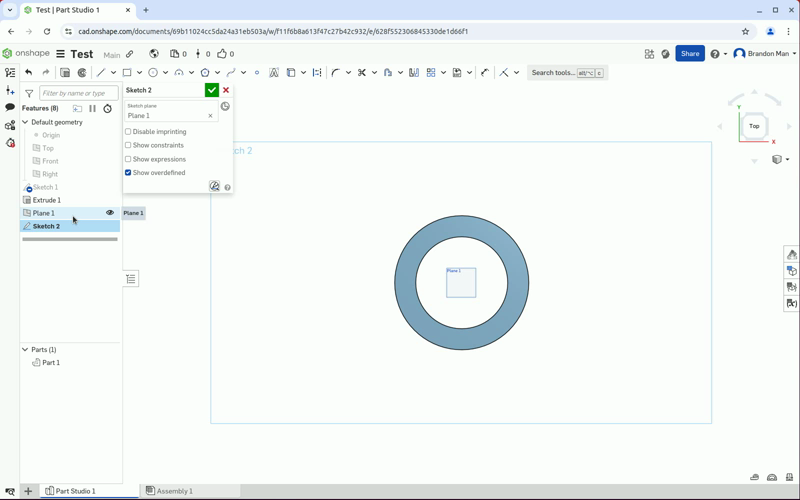
mouse_move(73, 352)
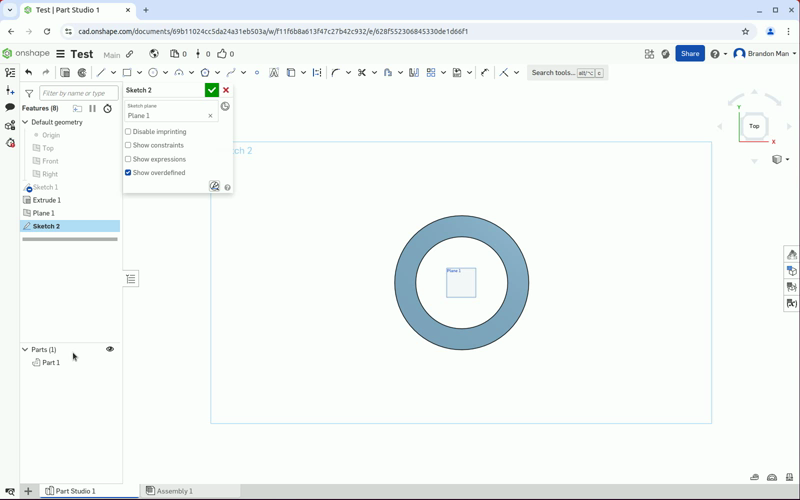
key(y)
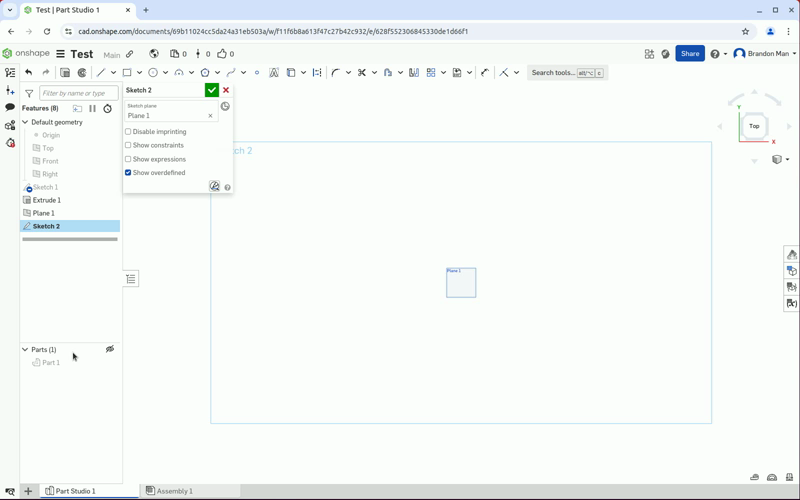
key(c)
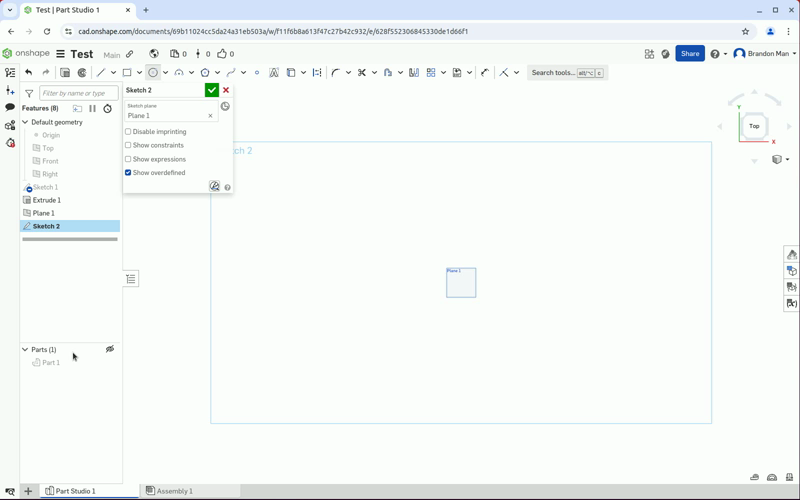
key_down(shift)
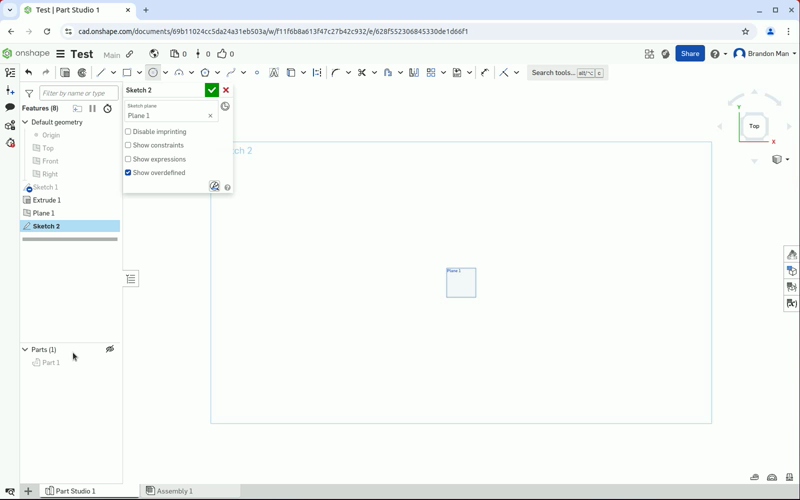
mouse_move(461, 282)
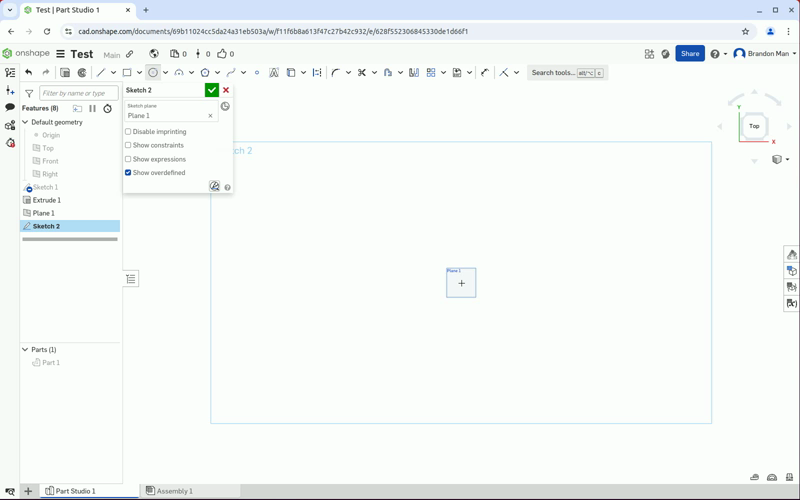
click(461, 282)
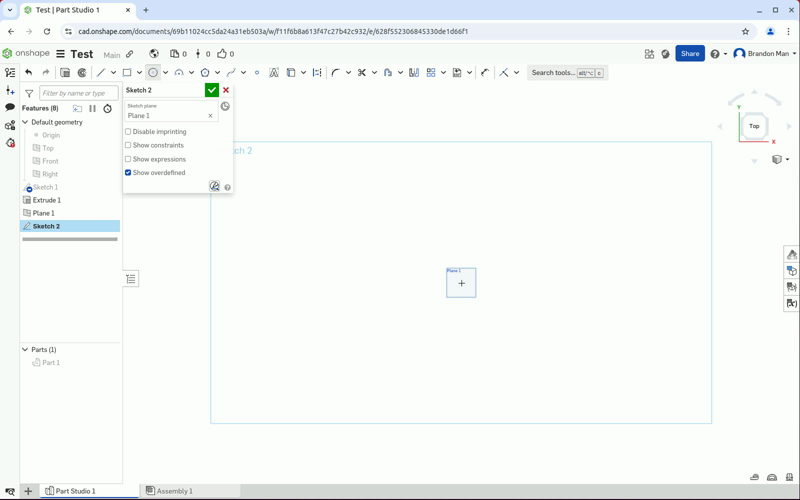
key_up(shift)
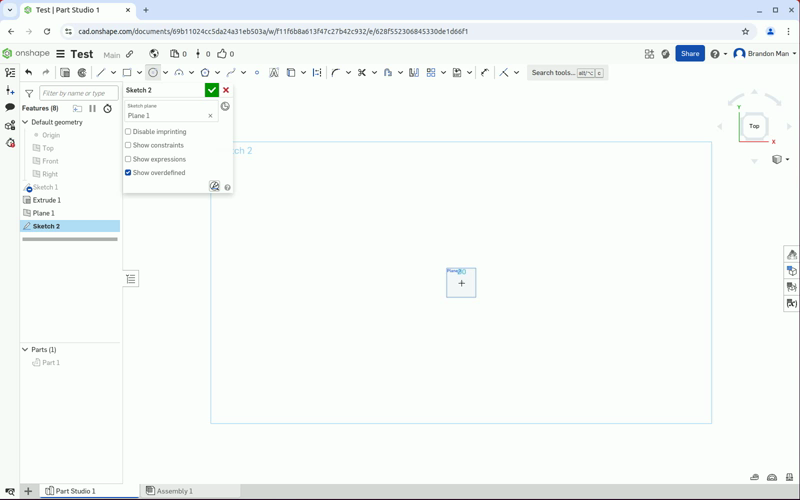
mouse_move(528, 282)
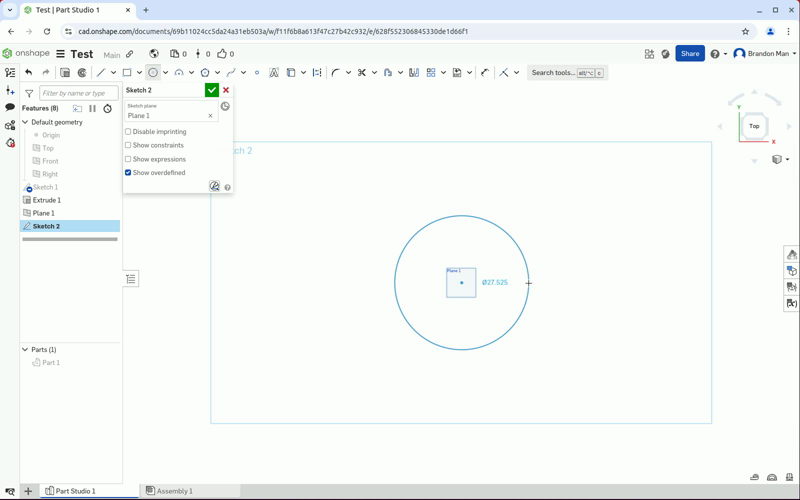
click(528, 282)
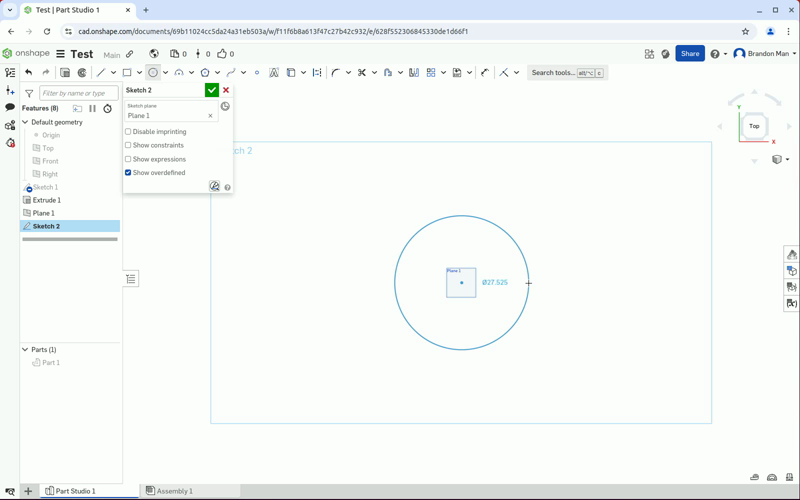
key(esc)
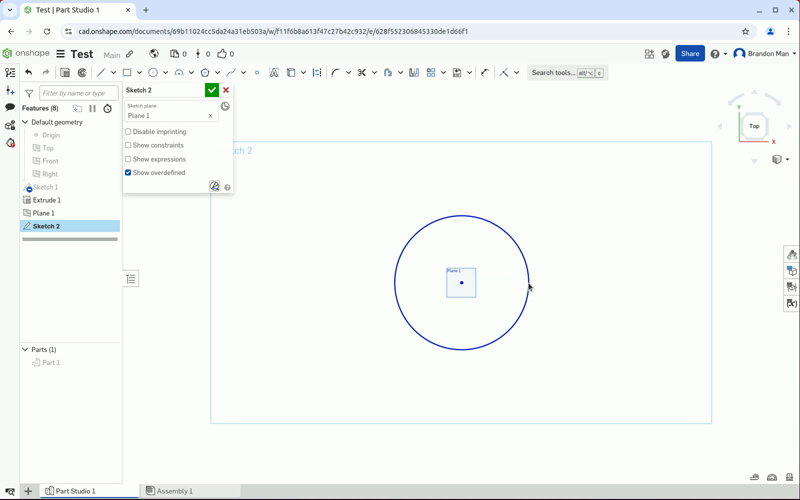
key(c)
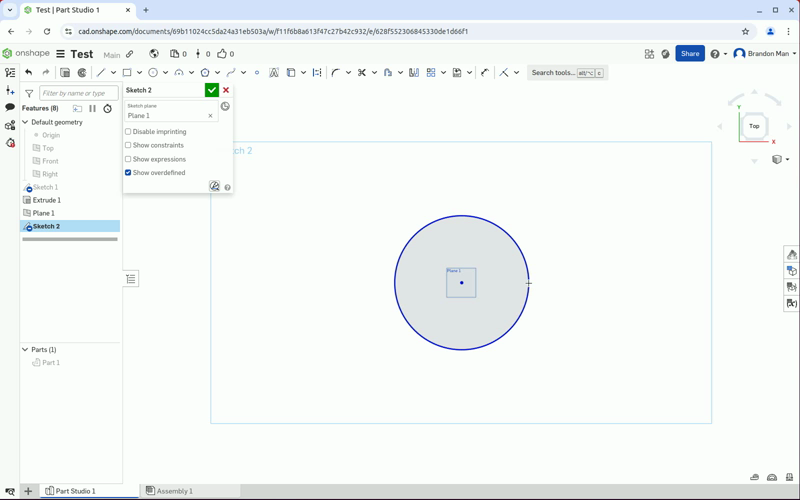
key_down(shift)
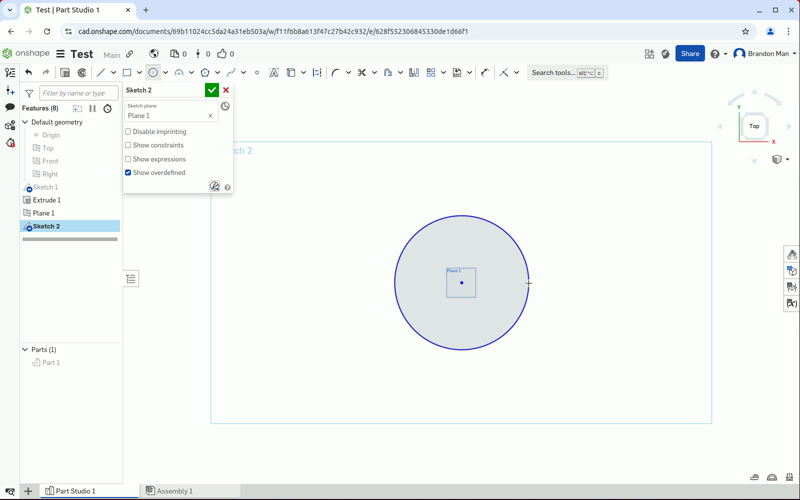
mouse_move(461, 282)
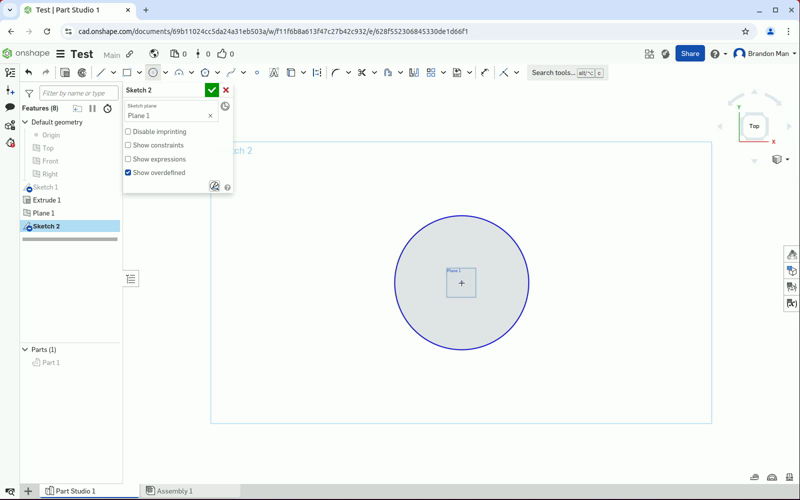
click(461, 282)
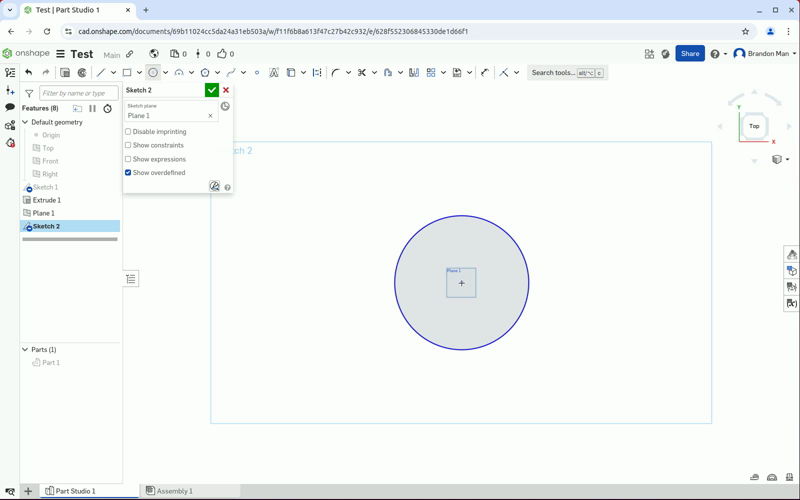
key_up(shift)
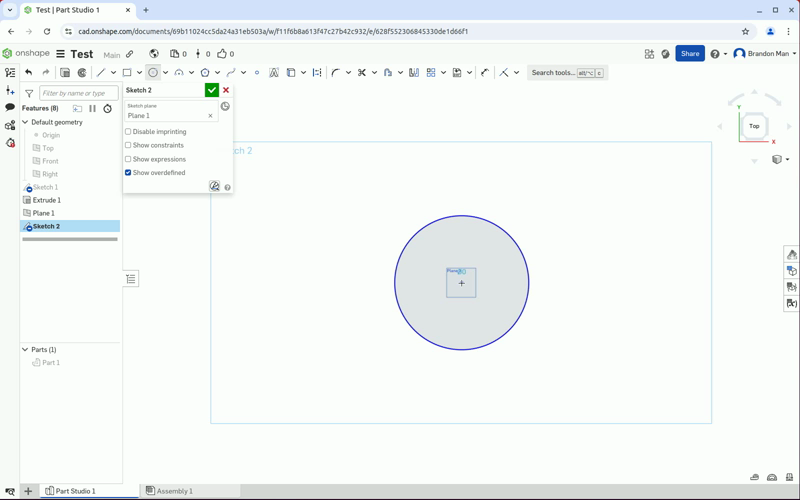
mouse_move(524, 282)
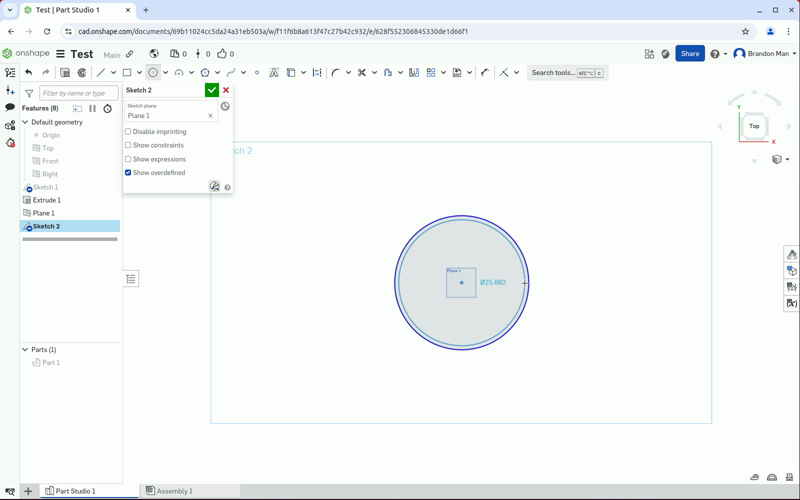
scroll(6)
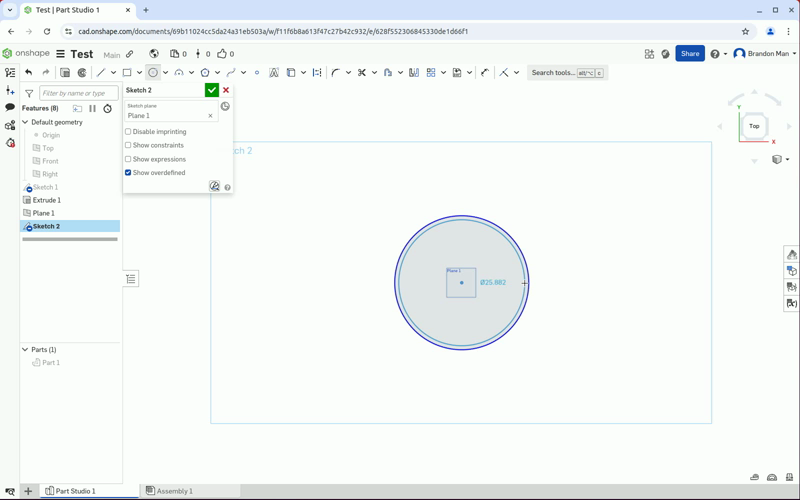
scroll(6)
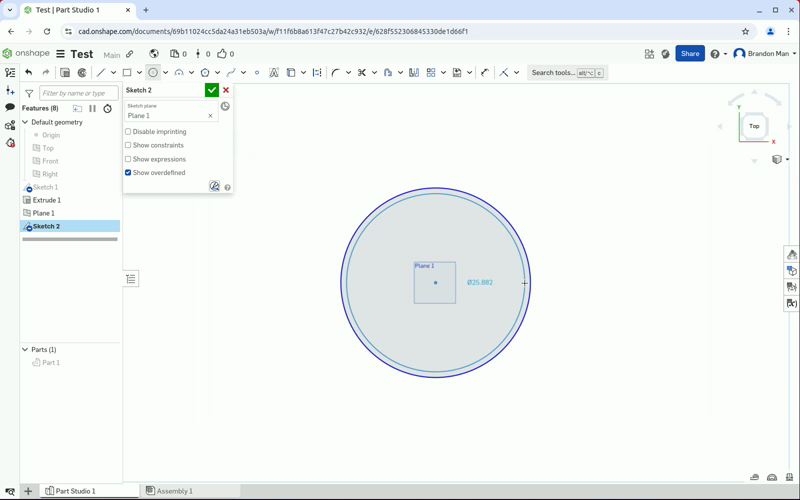
scroll(6)
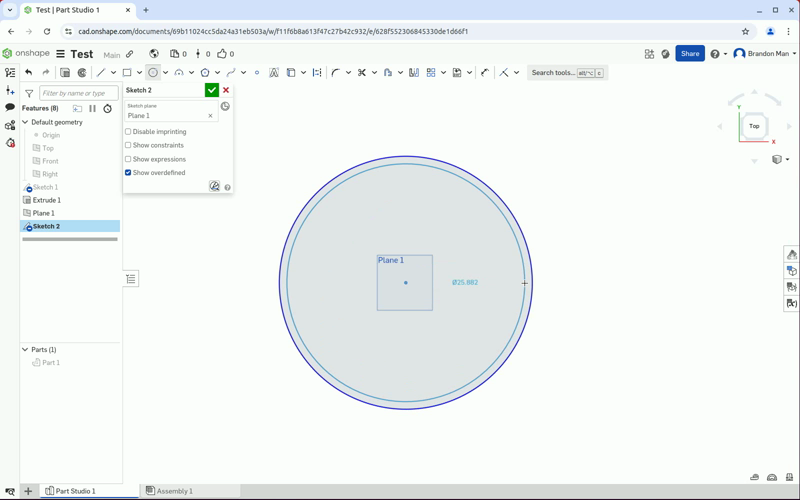
scroll(6)
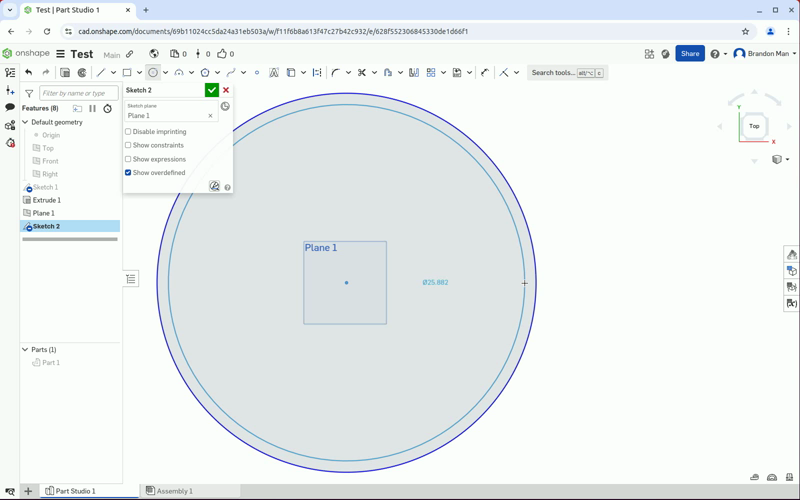
scroll(6)
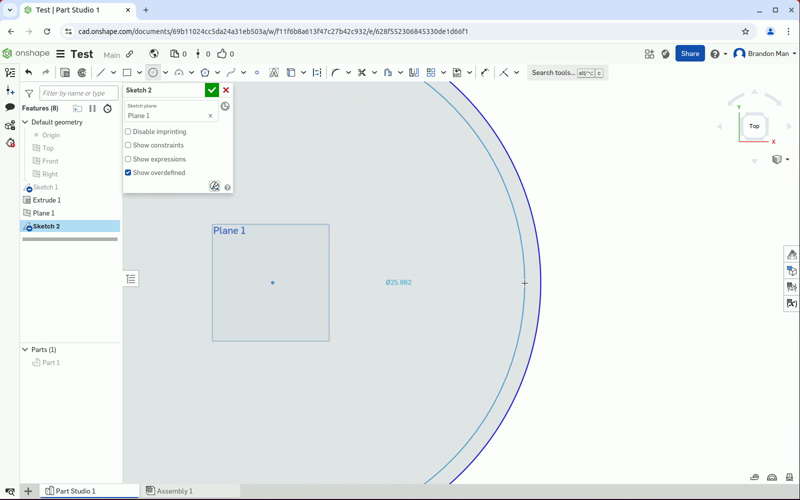
scroll(6)
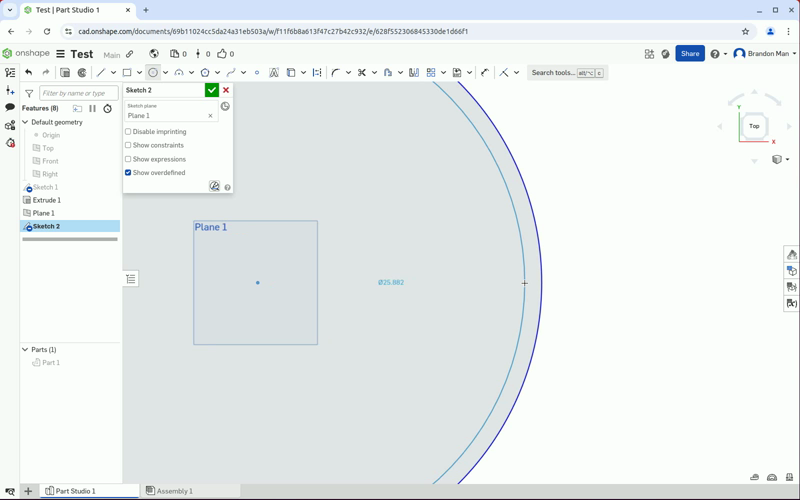
scroll(6)
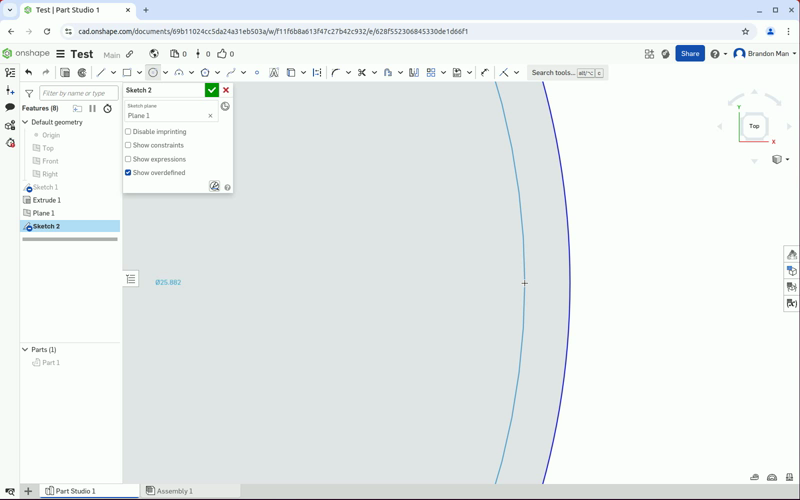
click(524, 282)
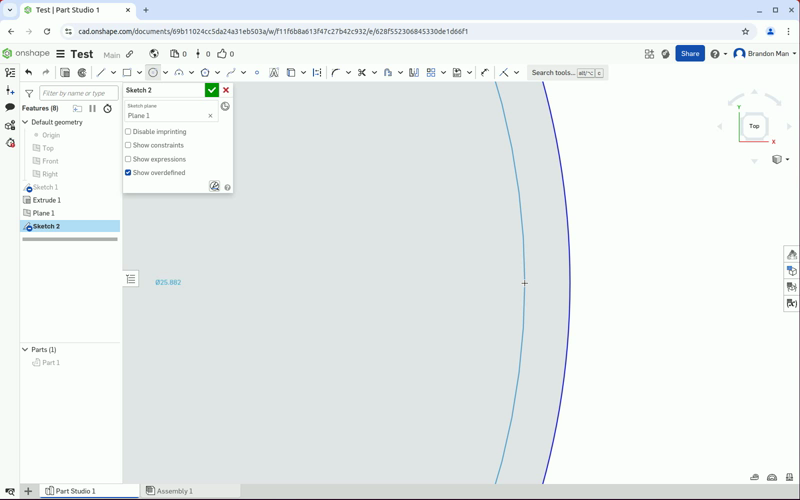
scroll(-6)
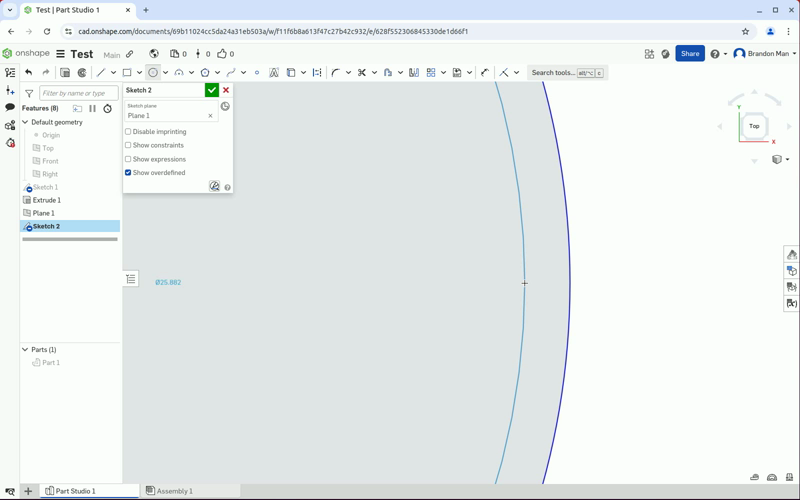
scroll(-6)
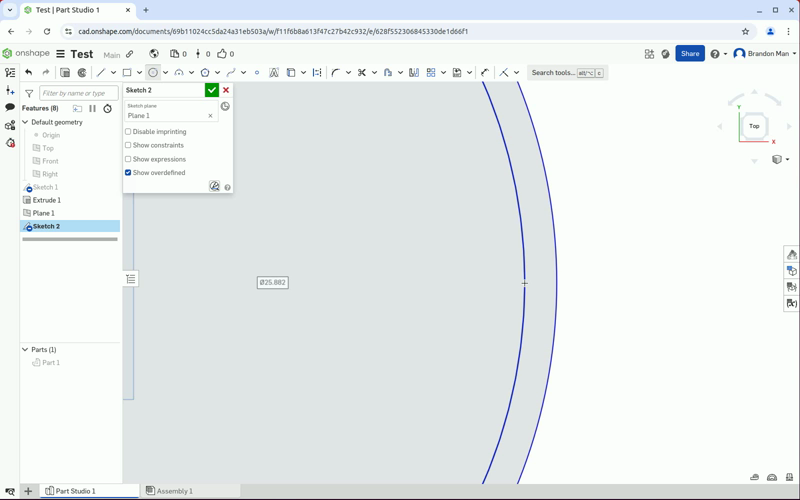
scroll(-6)
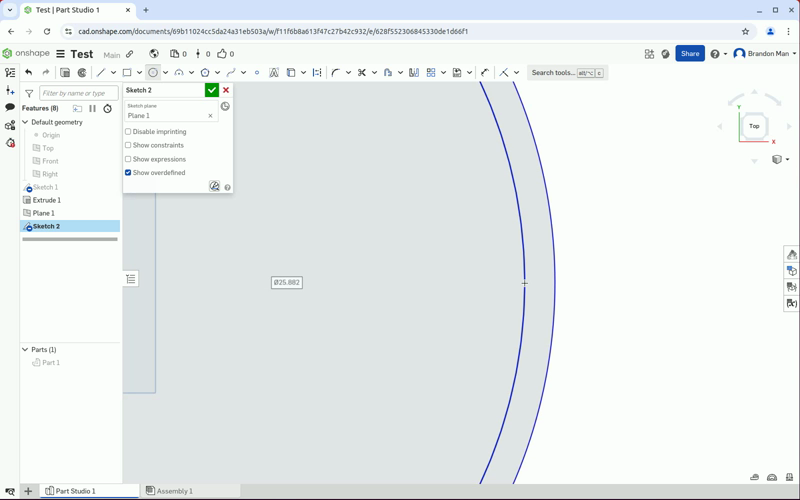
scroll(-6)
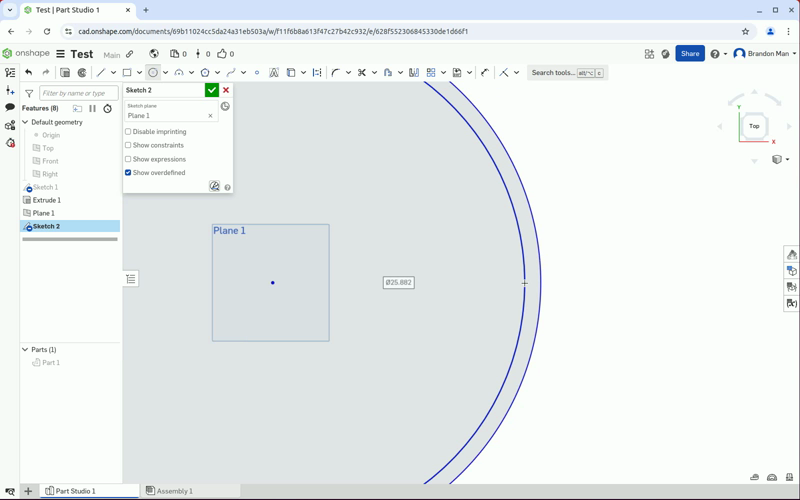
scroll(-6)
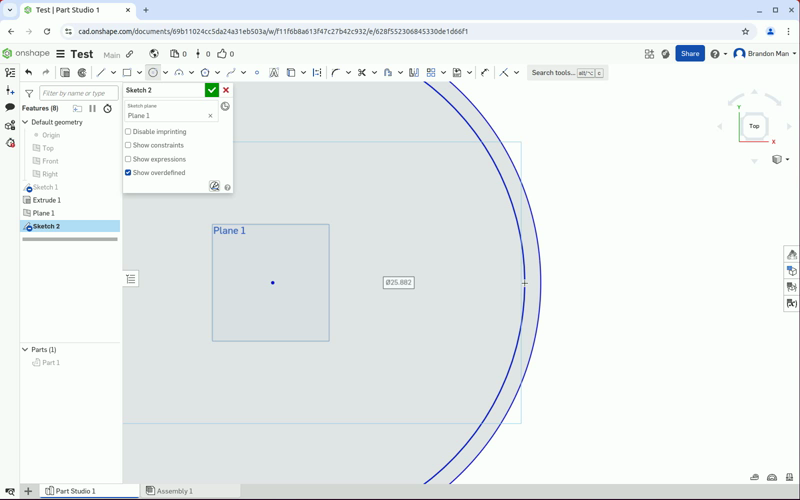
scroll(-6)
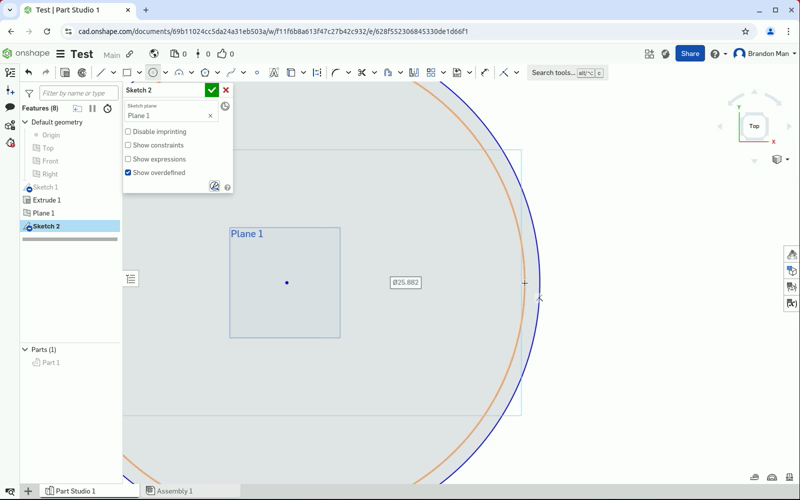
scroll(-6)
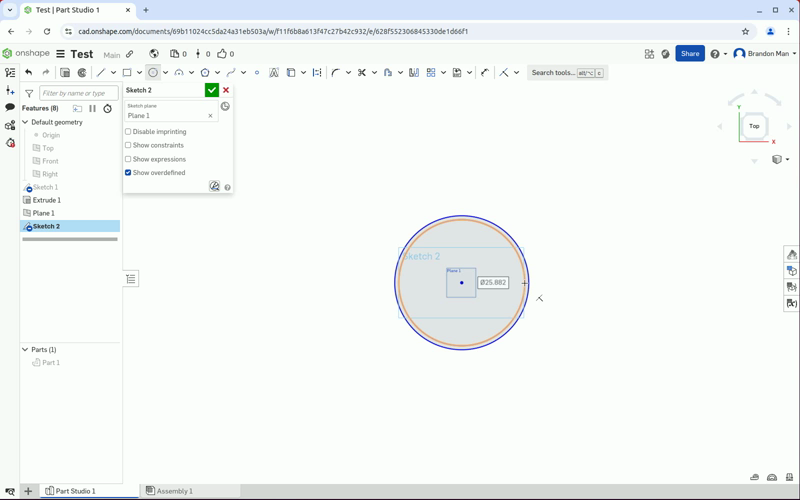
key(esc)
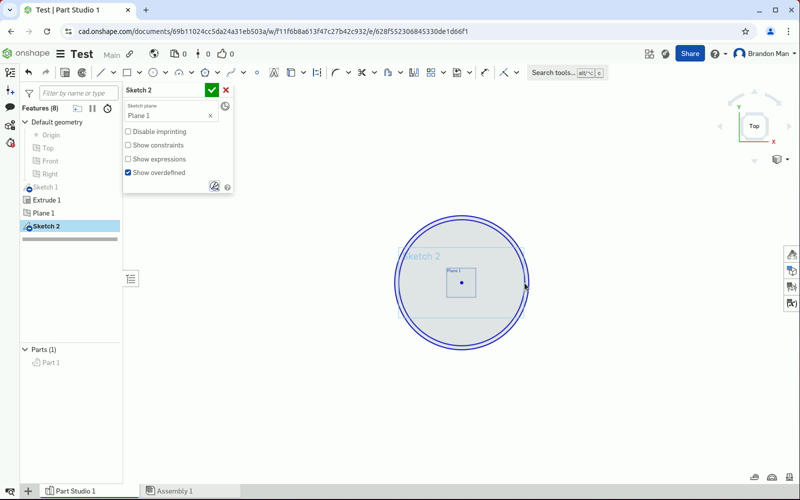
mouse_move(523, 265)
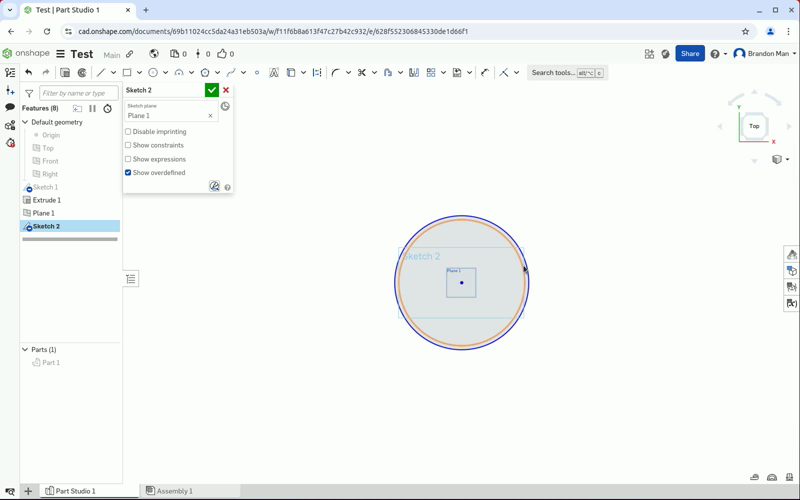
scroll(6)
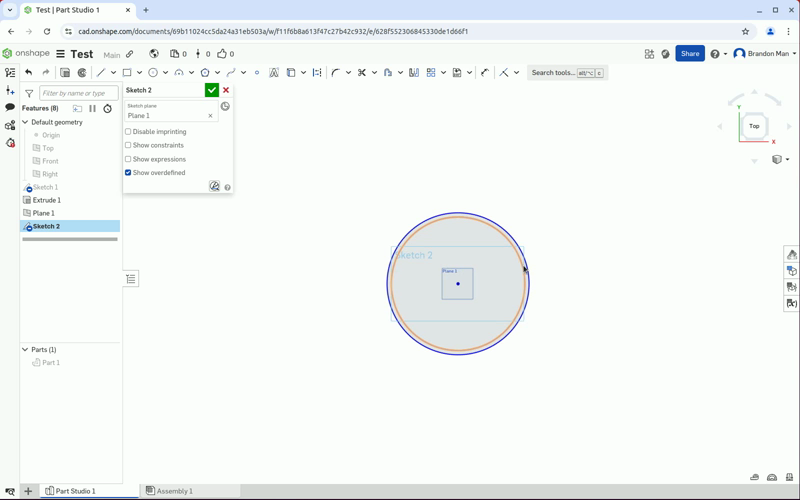
scroll(6)
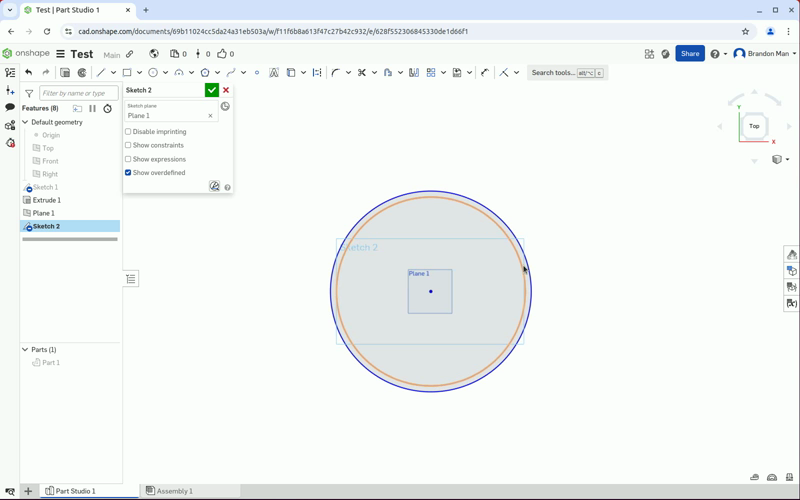
scroll(6)
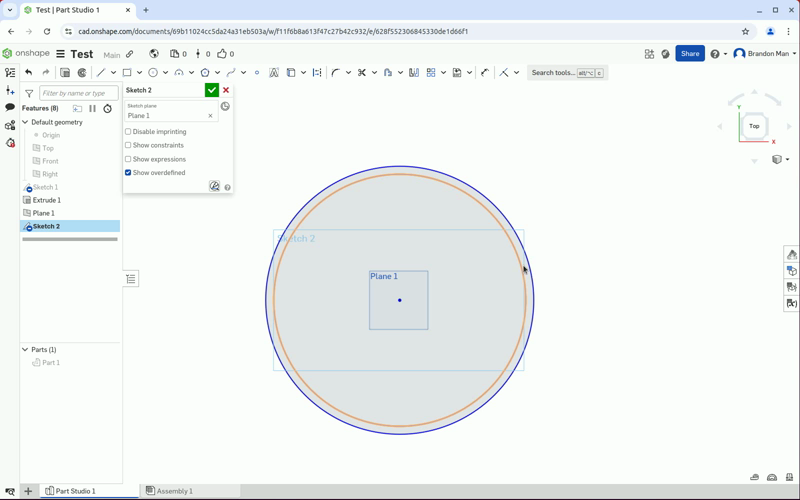
scroll(6)
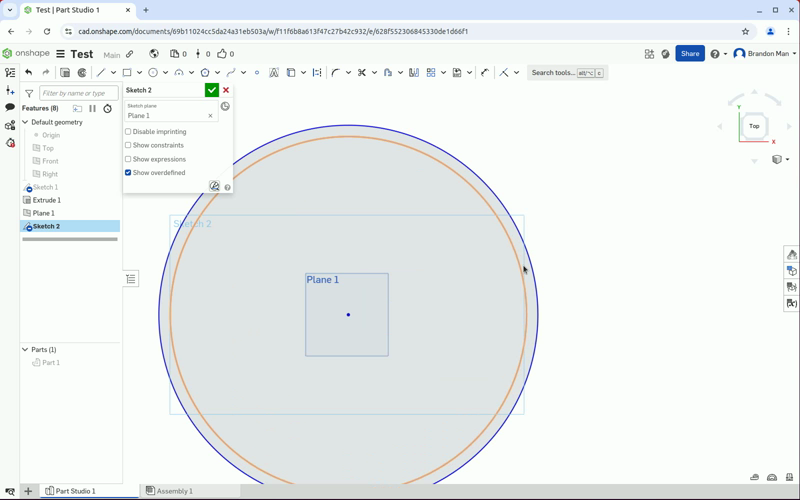
scroll(6)
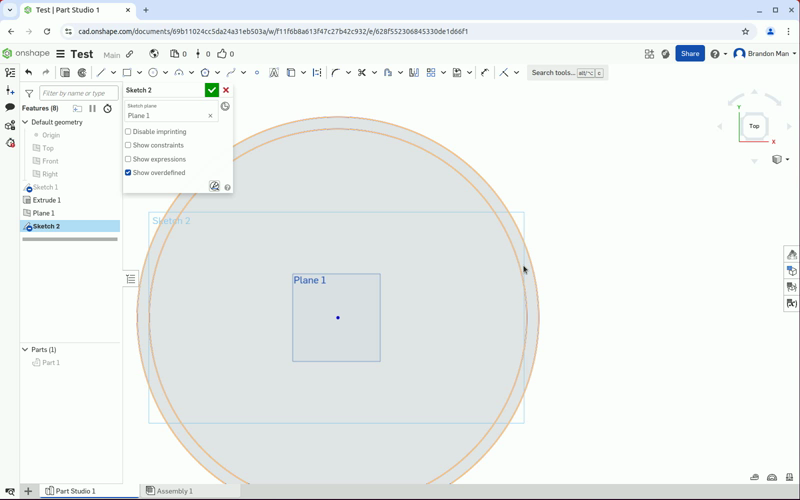
scroll(6)
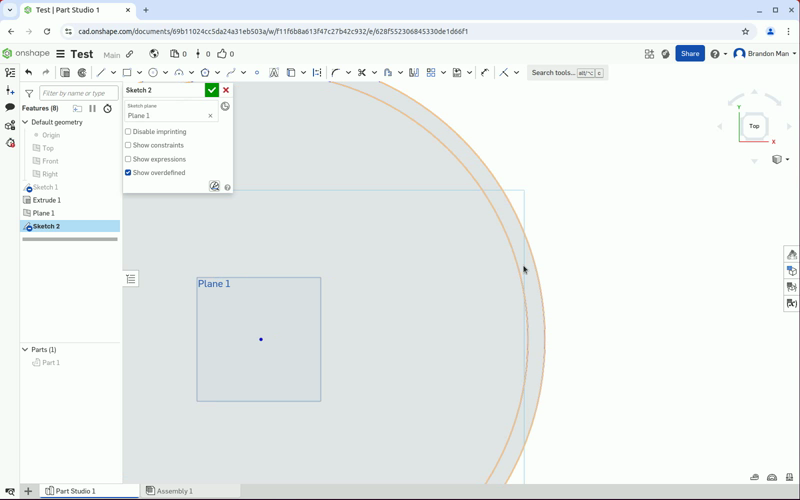
scroll(6)
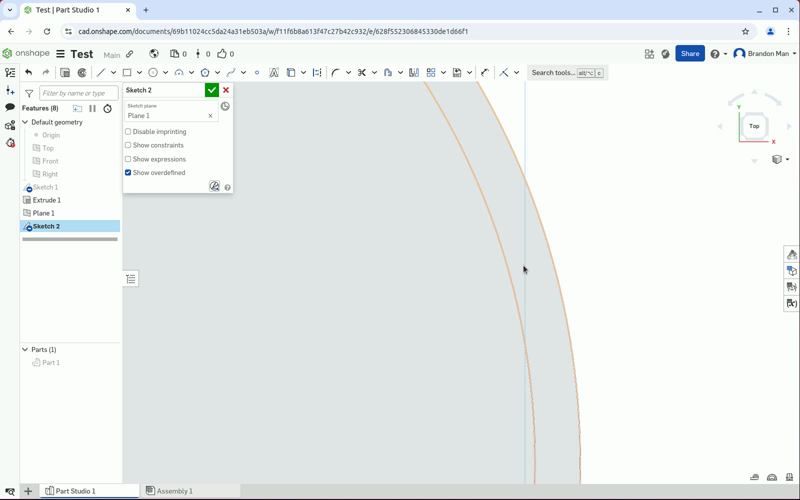
click(523, 265)
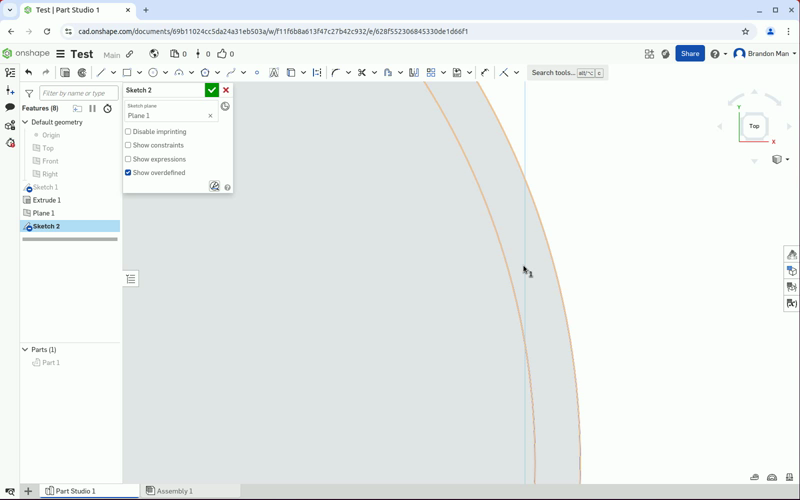
scroll(-6)
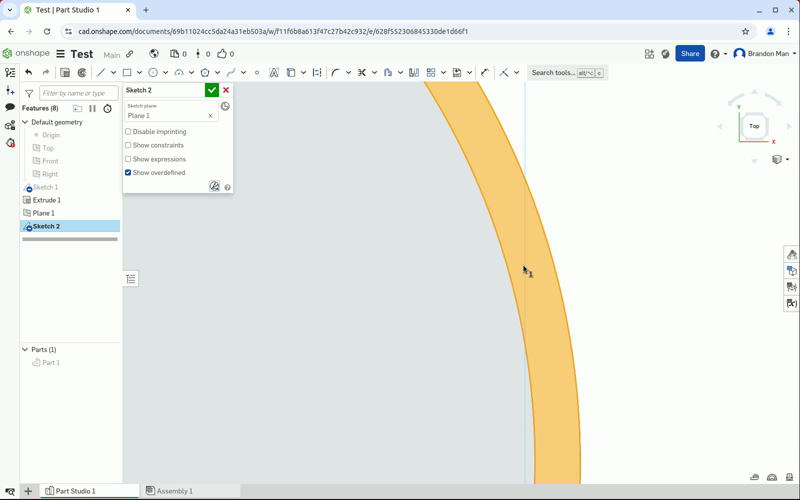
scroll(-6)
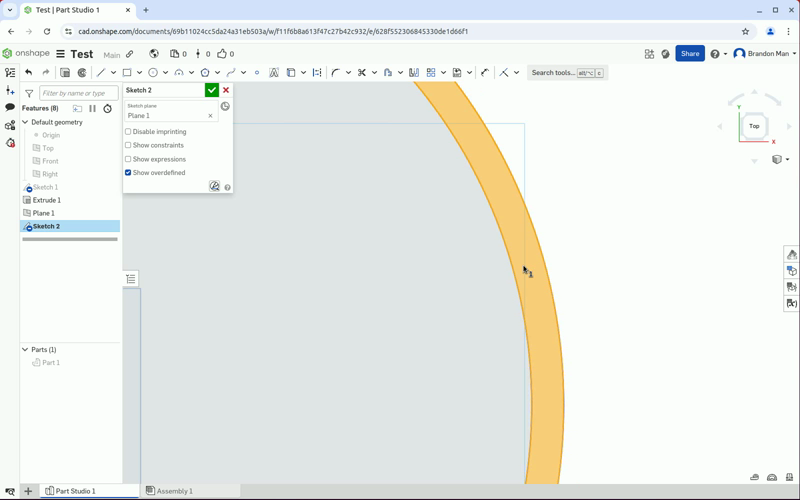
scroll(-6)
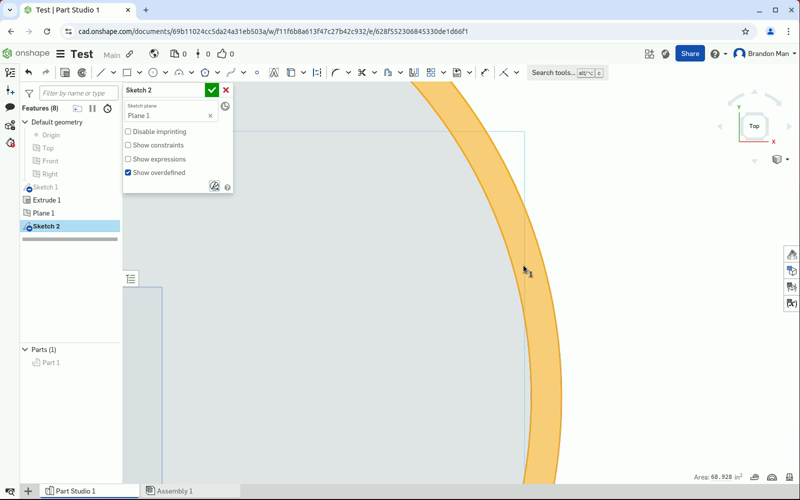
scroll(-6)
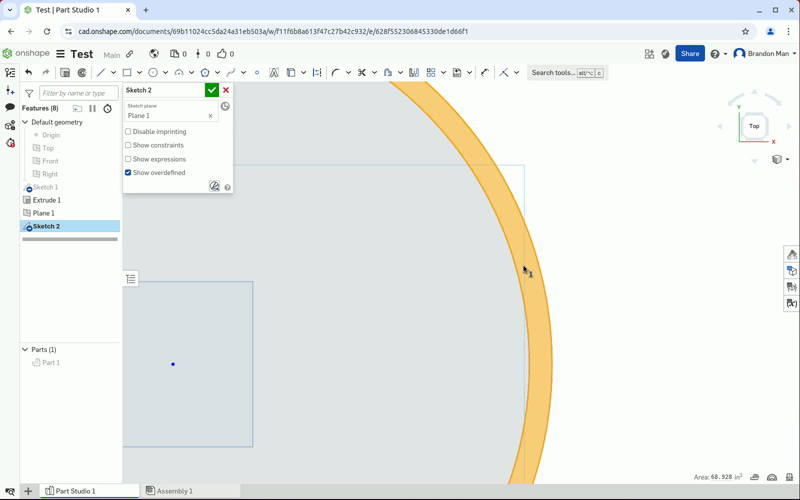
scroll(-6)
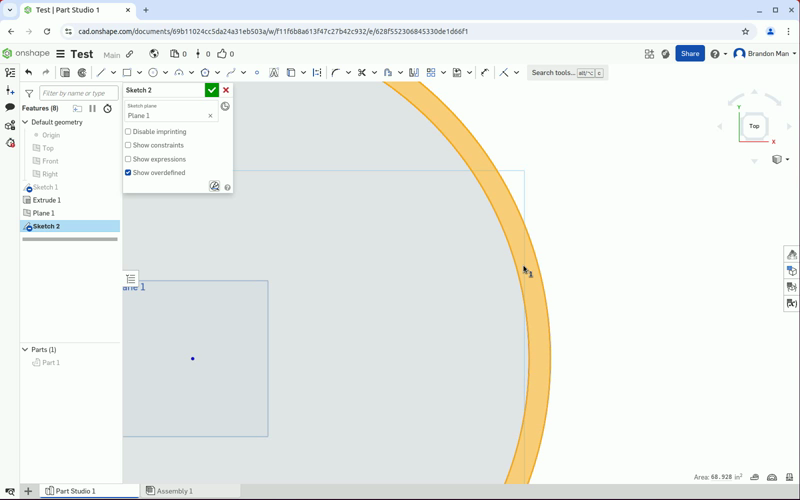
scroll(-6)
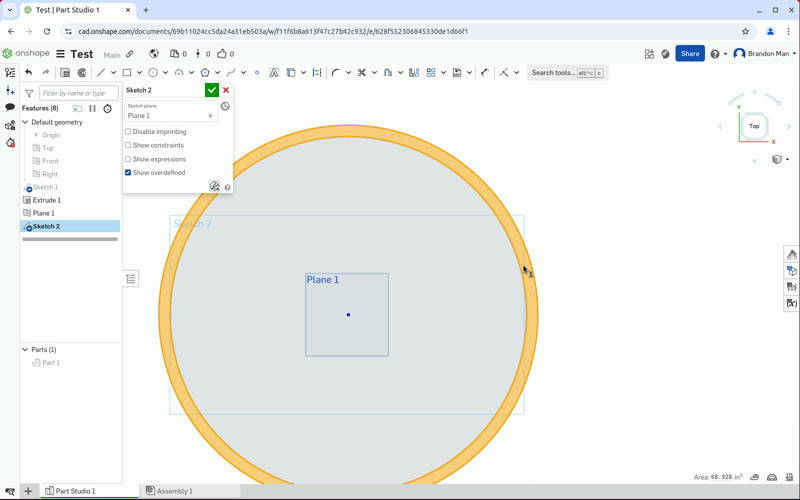
scroll(-6)
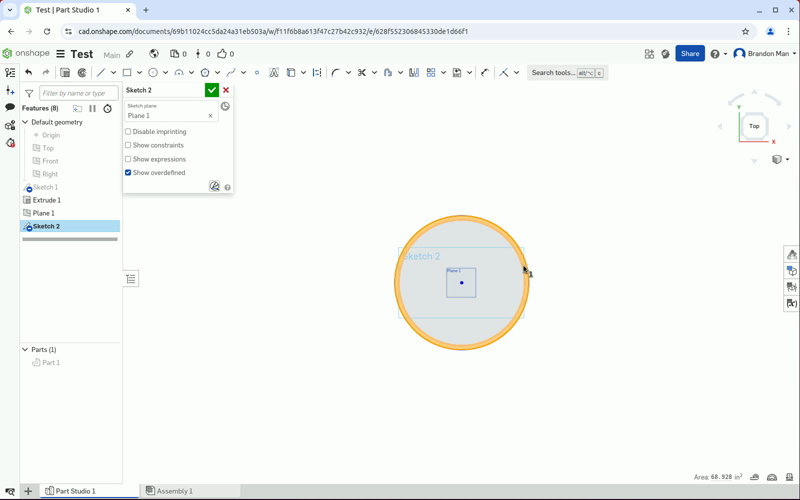
mouse_move(73, 352)
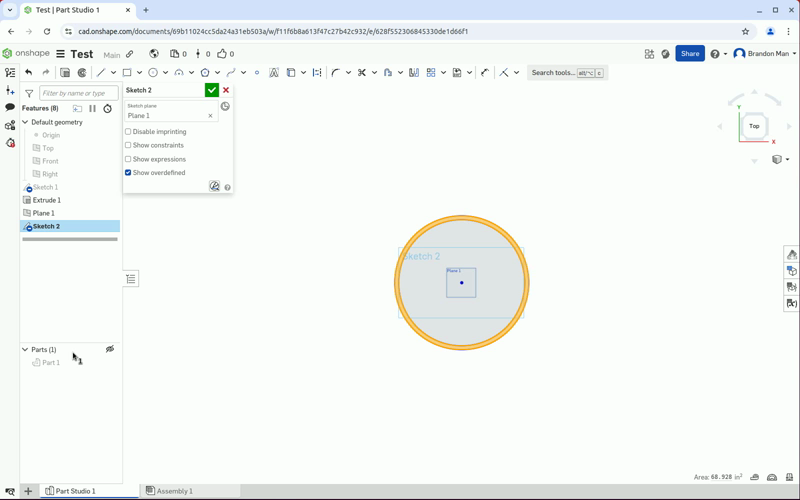
key(shift+y)
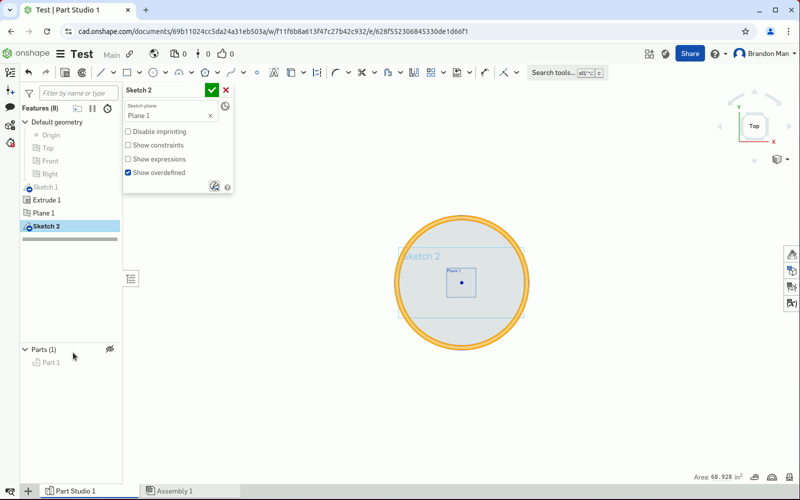
key(shift+e)
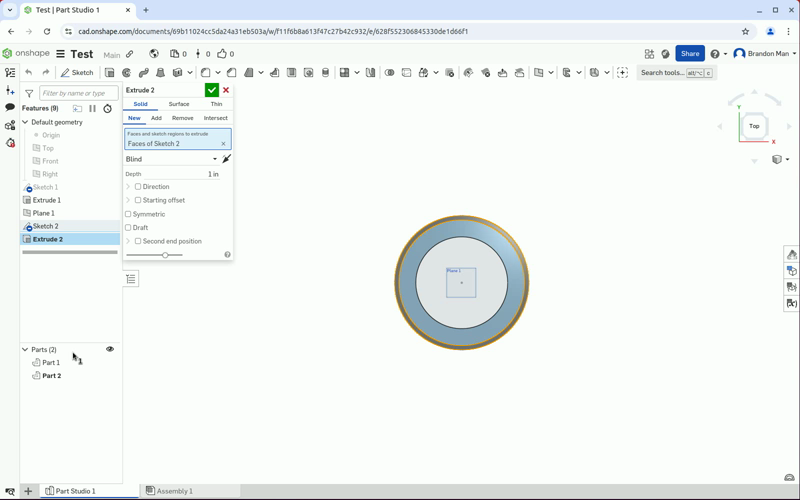
mouse_move(143, 106)
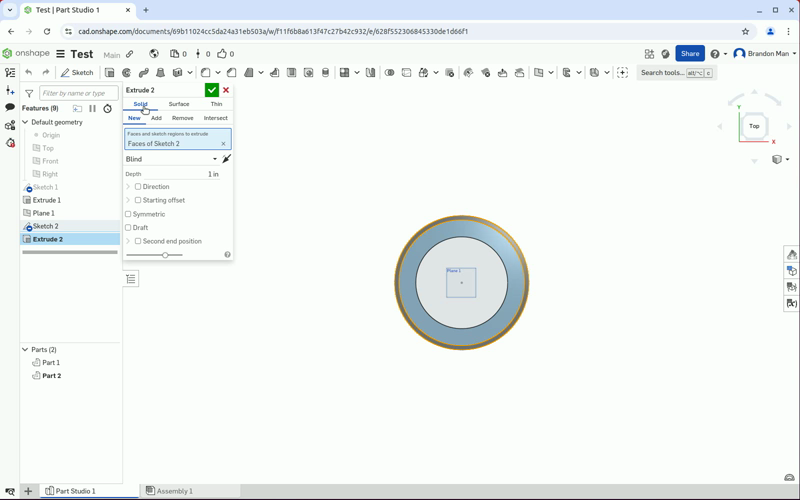
click(143, 106)
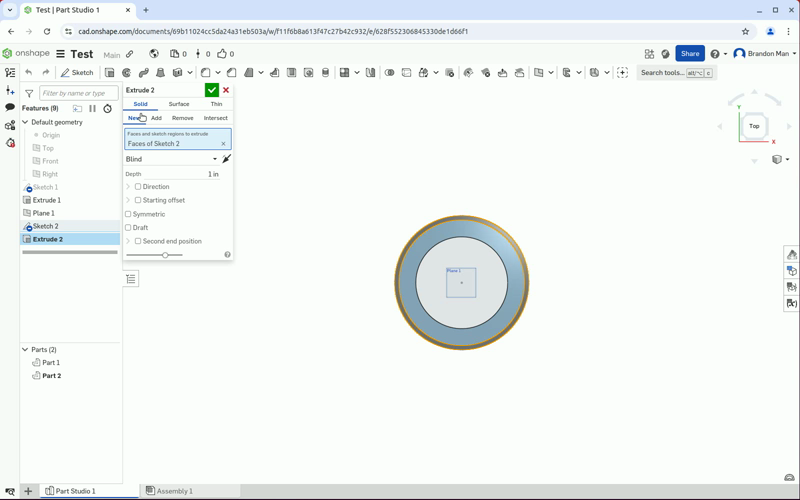
mouse_move(137, 120)
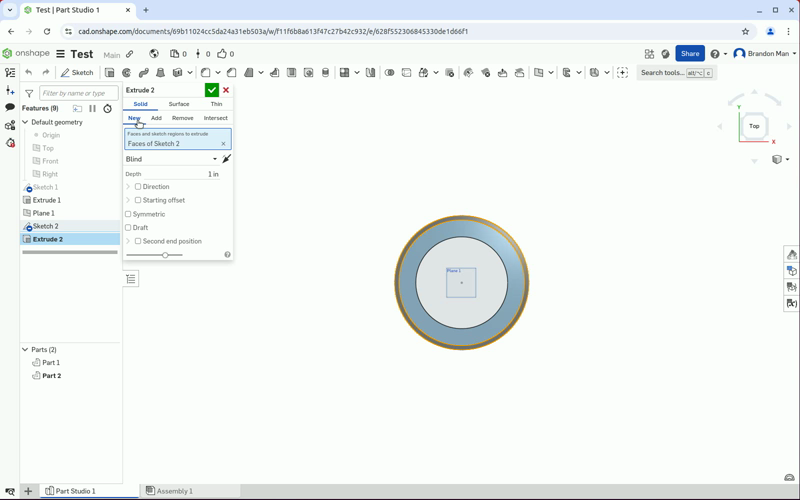
click(137, 120)
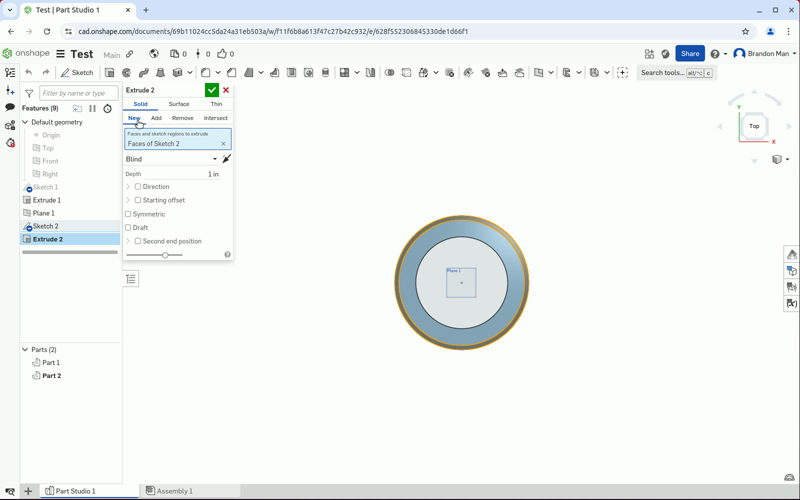
key(tab, 4)
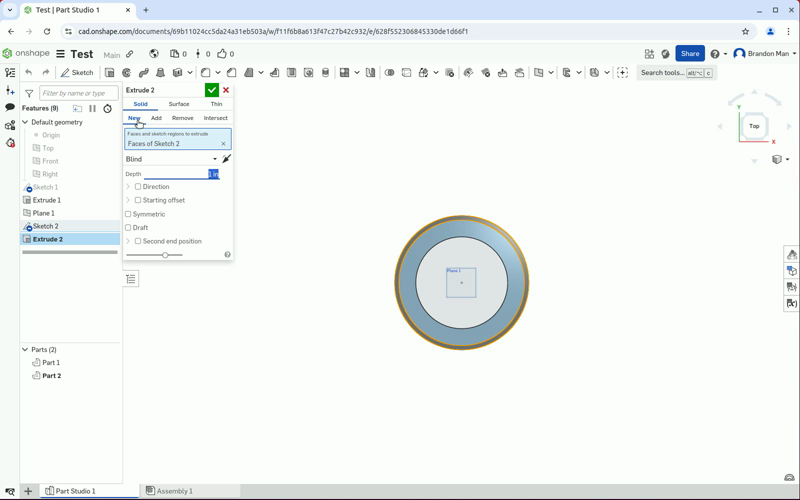
text(21.664)
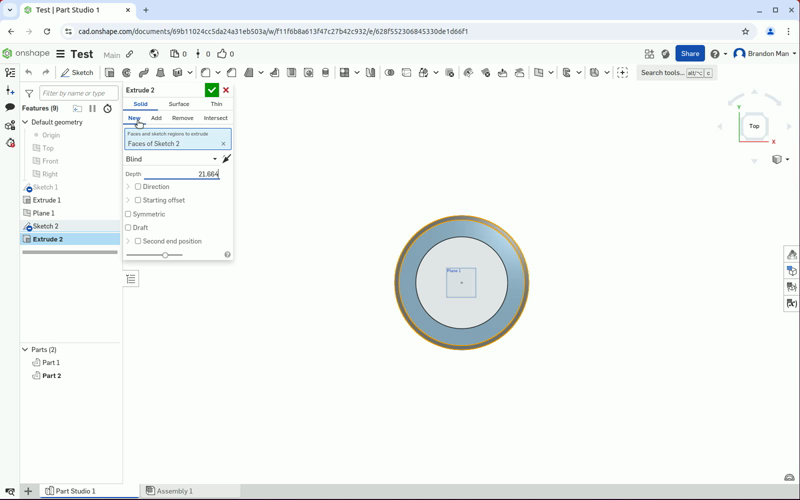
key(enter)
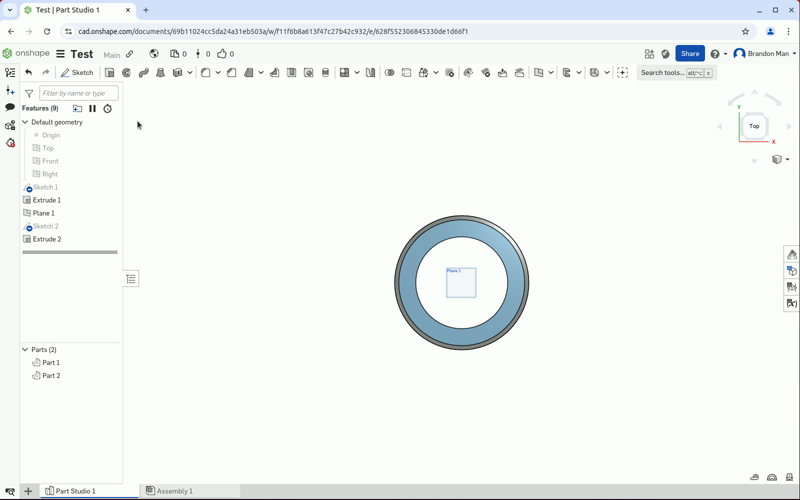
key(shift+h)
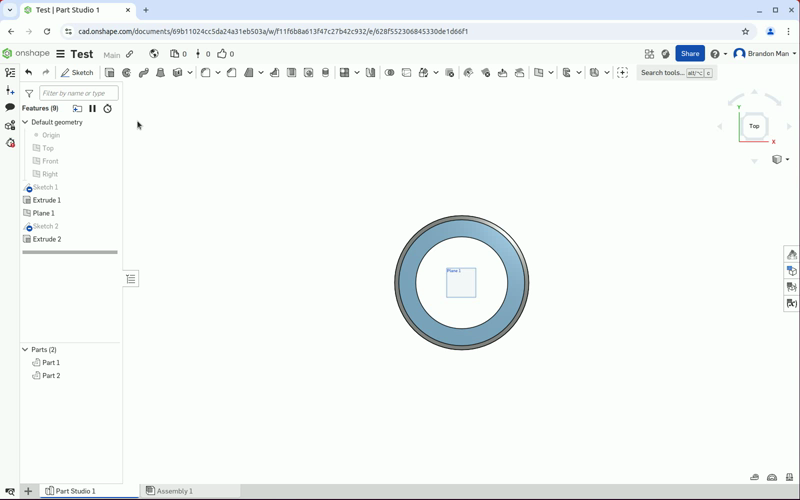
key(shift+h)
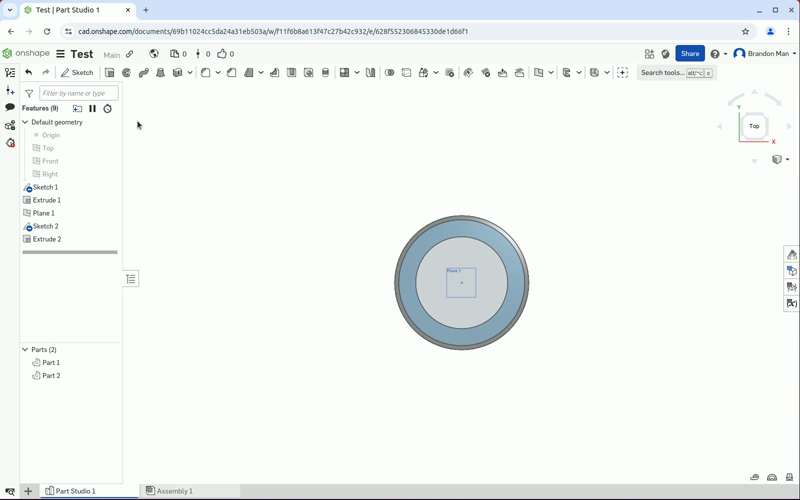
key(shift+7)
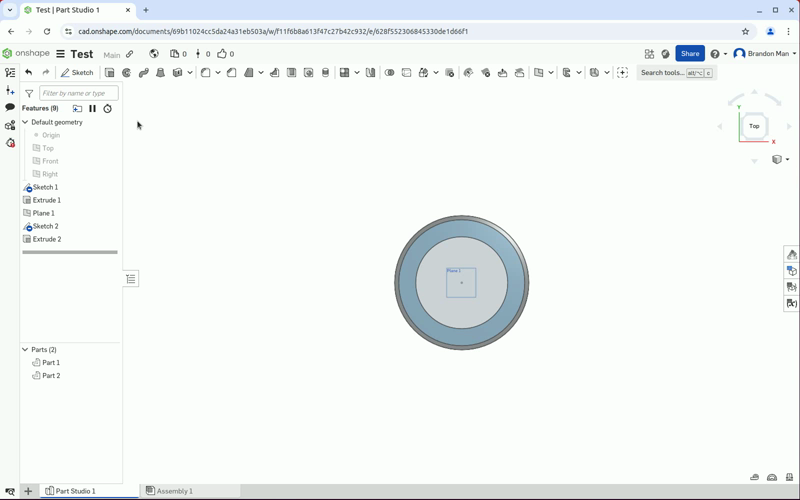
key(up, 3)
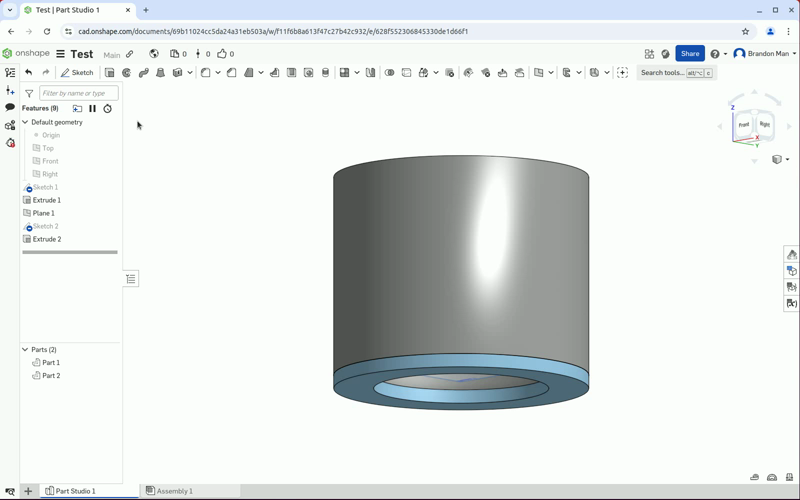
key(left, 3)
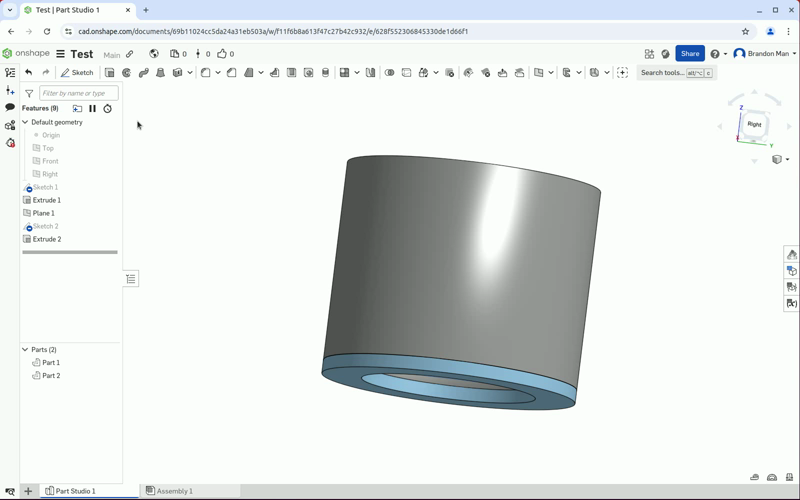
key(right, 3)
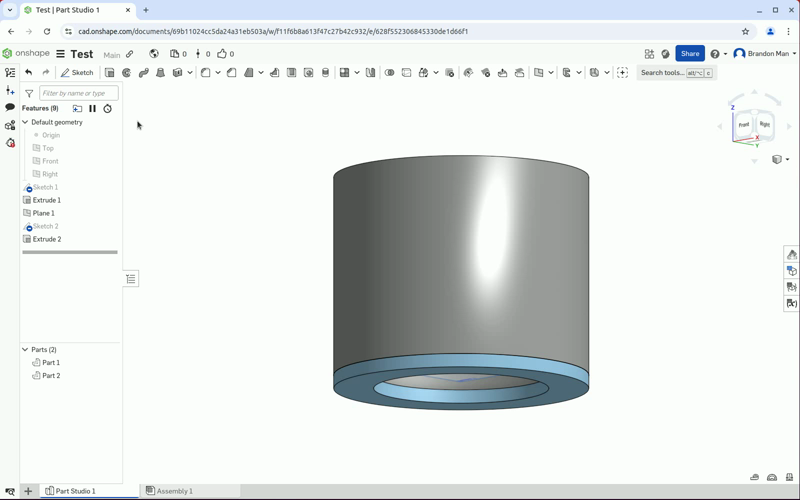
key(down, 3)
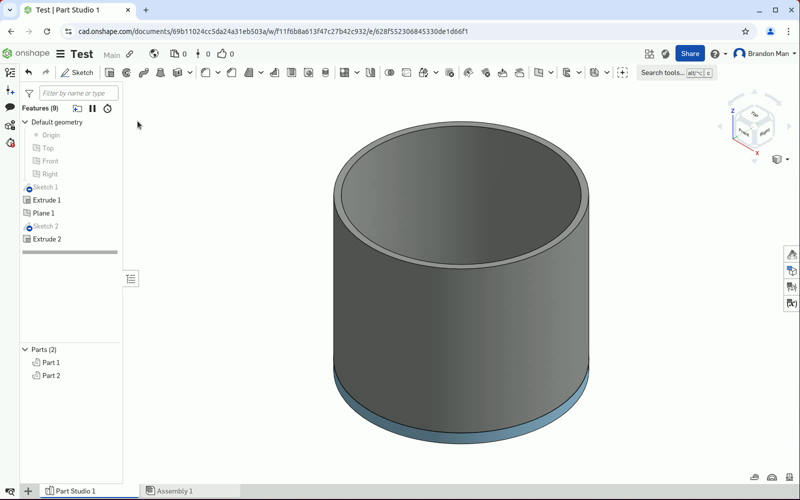
mouse_move(73, 189)
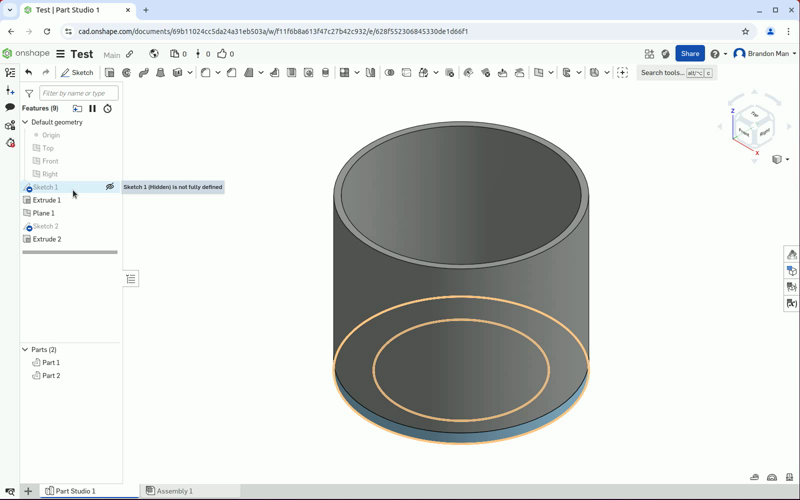
click(73, 189)